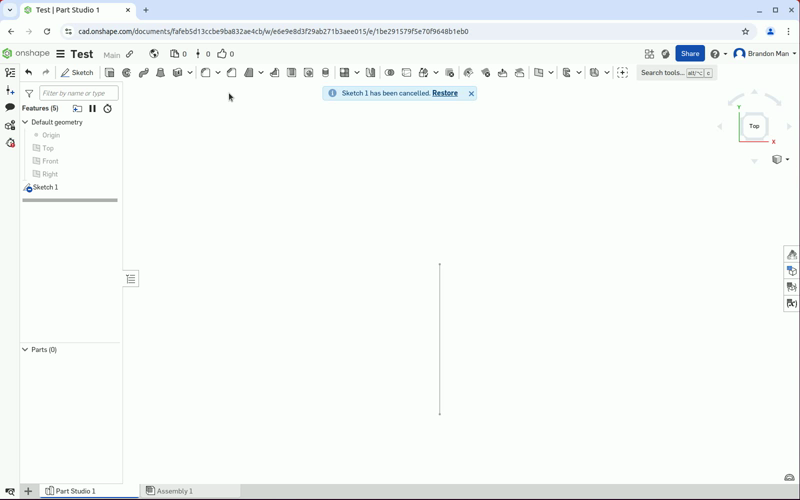
key(shift+h)
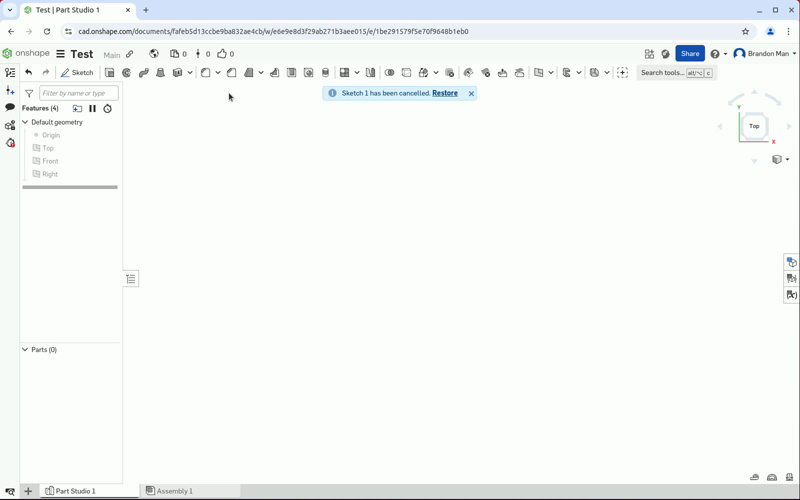
mouse_move(73, 352)
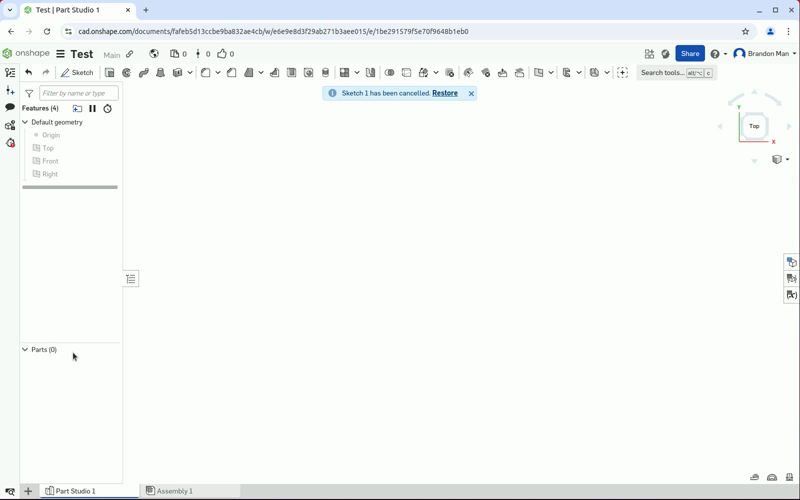
key(y)
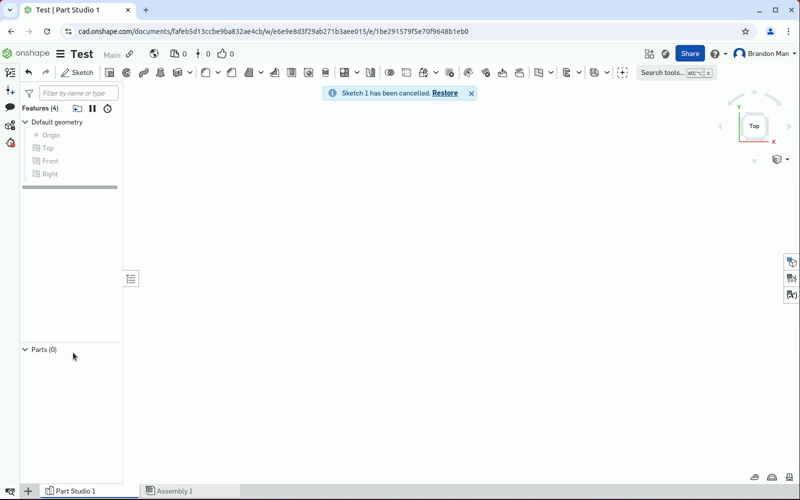
key(shift+p)
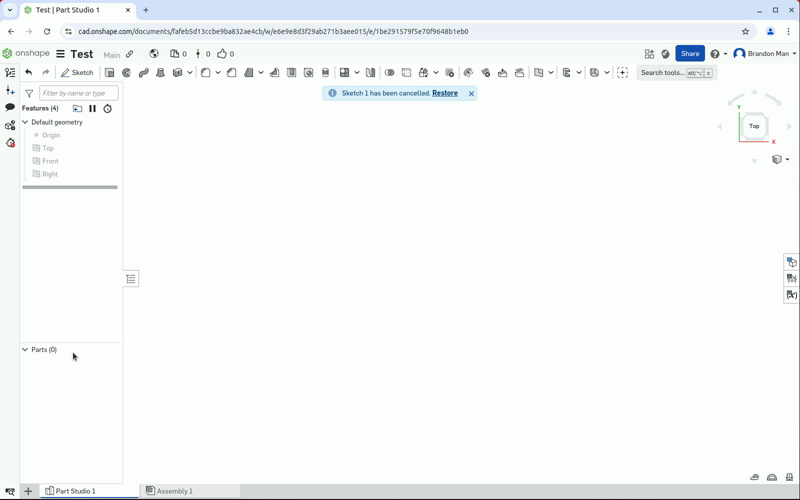
key(space)
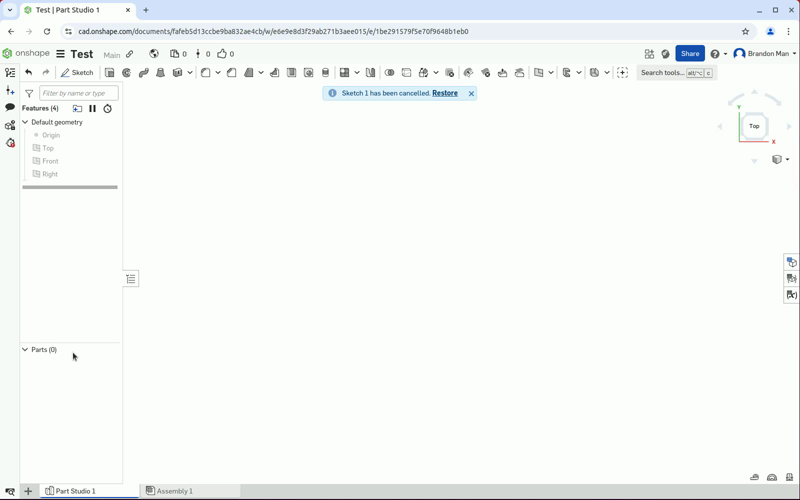
key_down(shift)
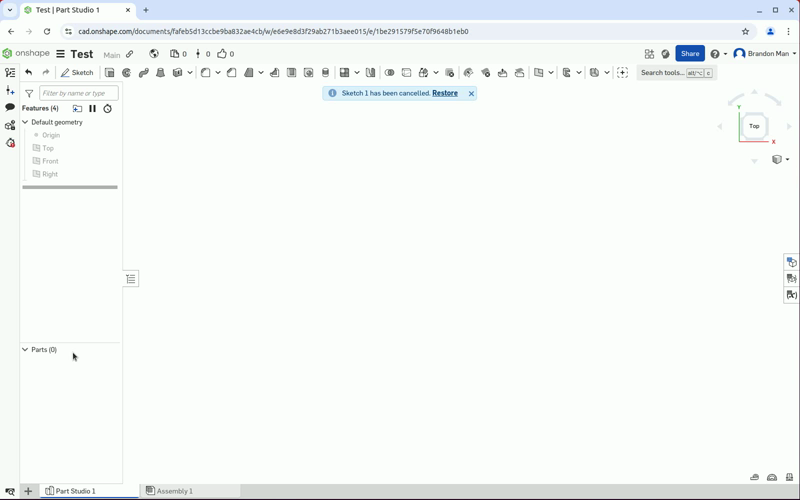
key(up)
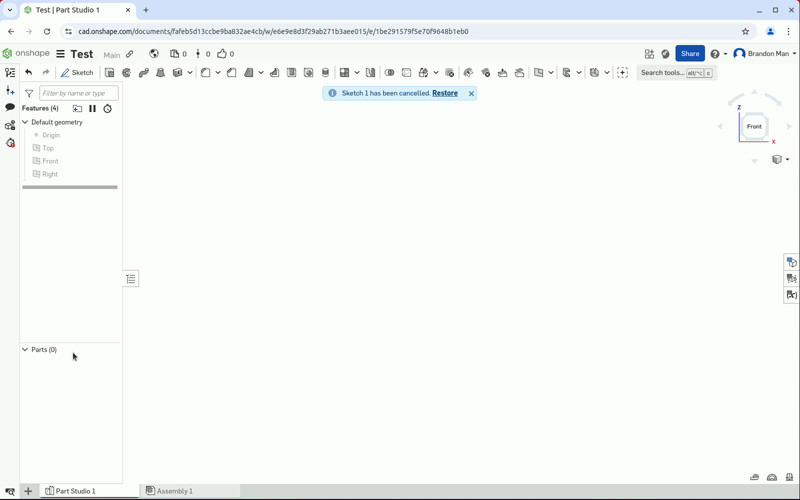
key_up(shift)
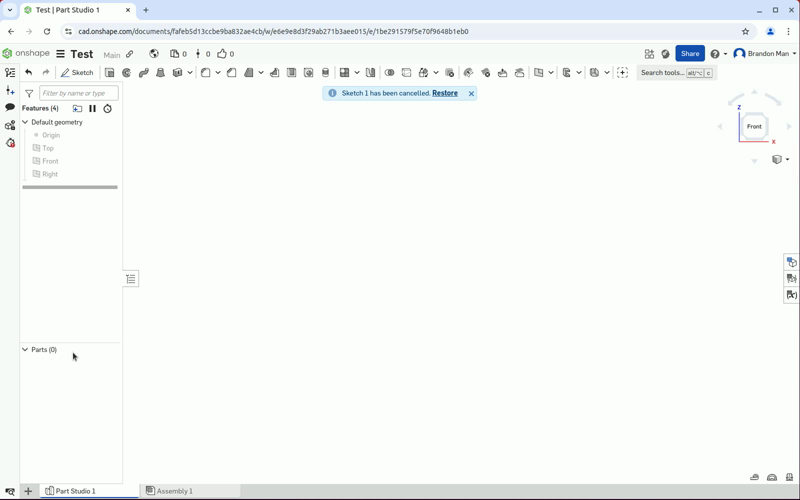
mouse_move(73, 352)
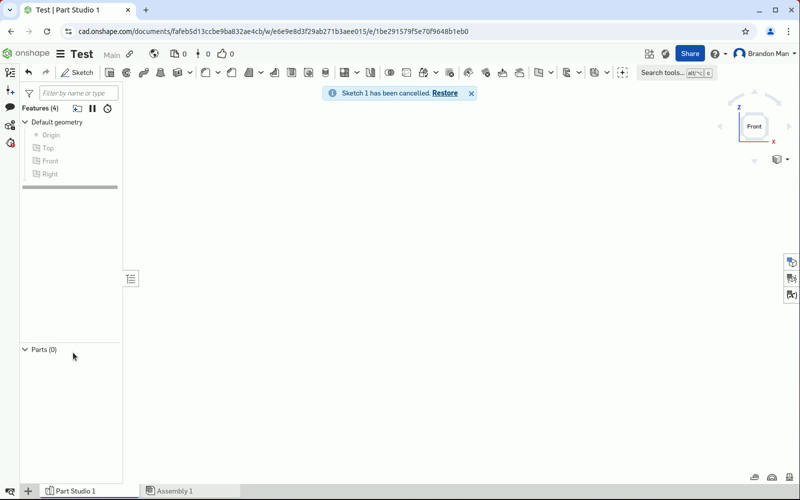
key(shift+y)
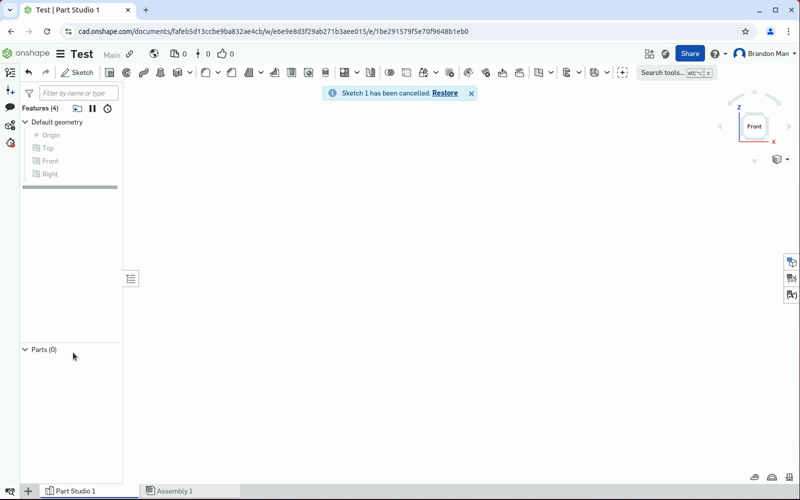
key(shift+s)
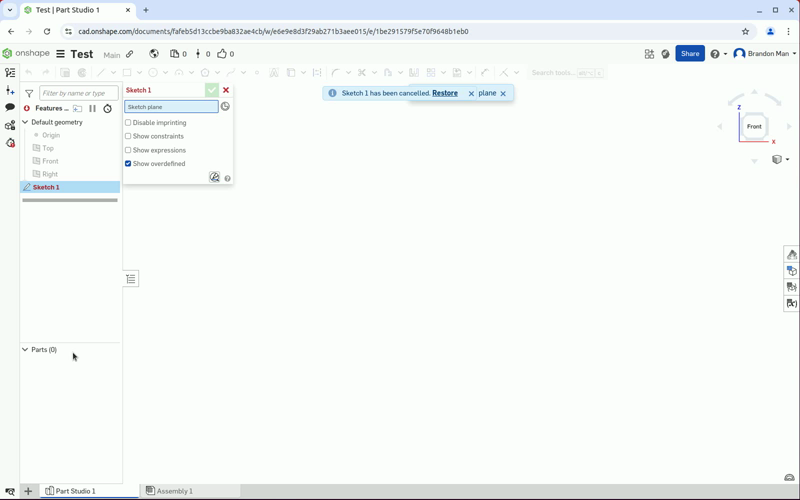
mouse_move(73, 163)
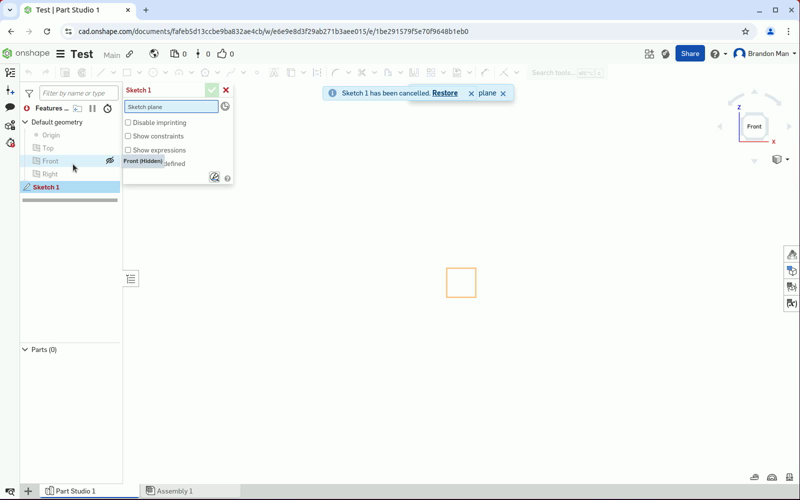
click(73, 163)
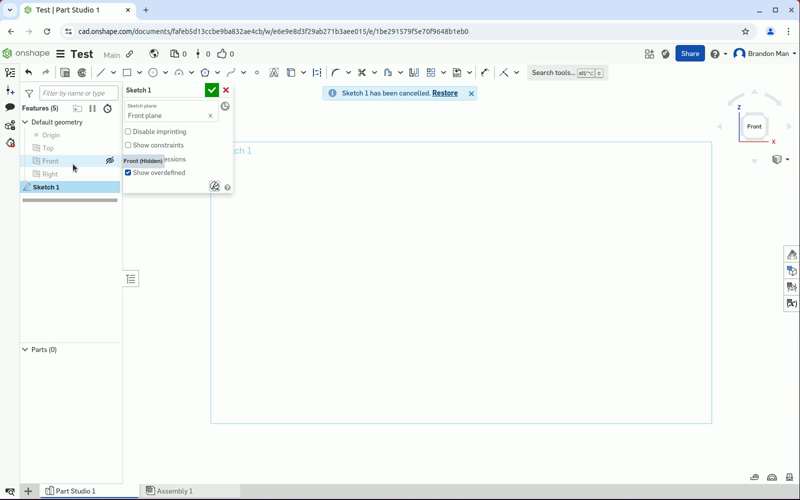
mouse_move(73, 352)
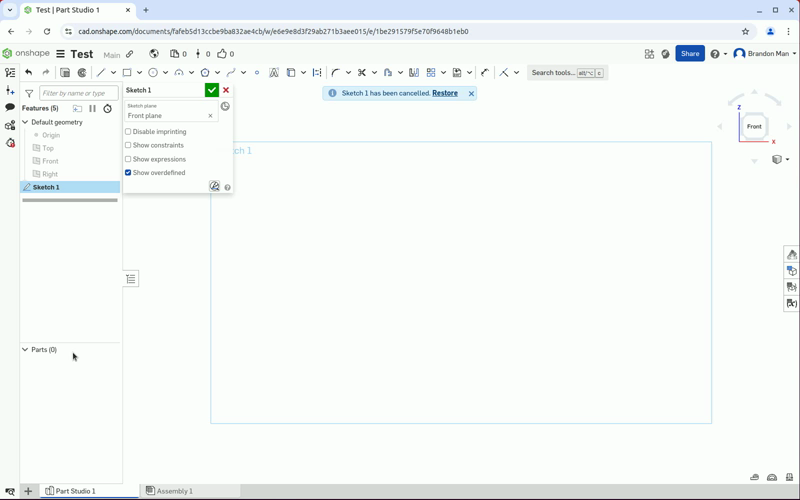
key(y)
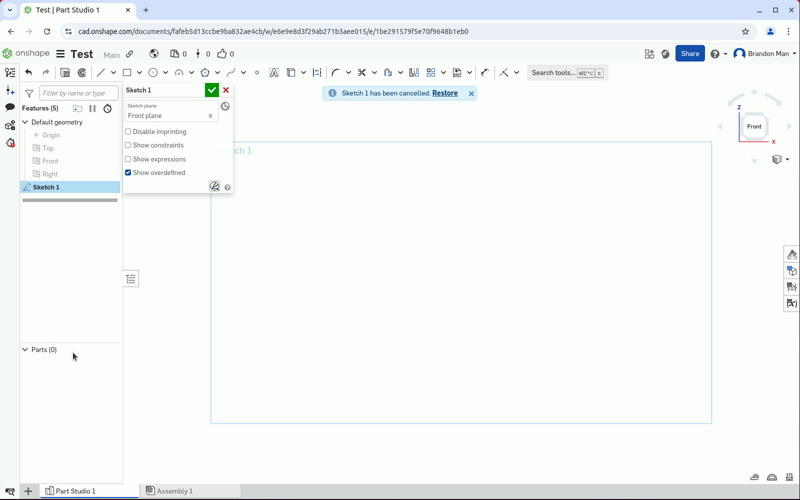
key(l)
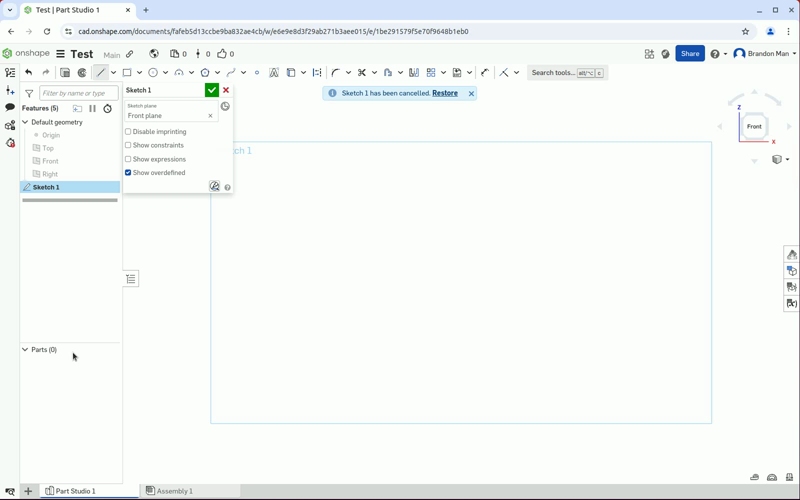
key_down(shift)
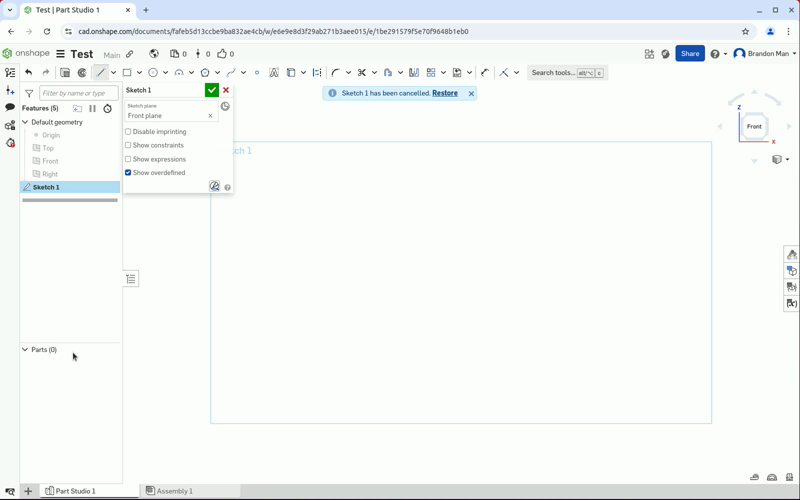
mouse_move(396, 284)
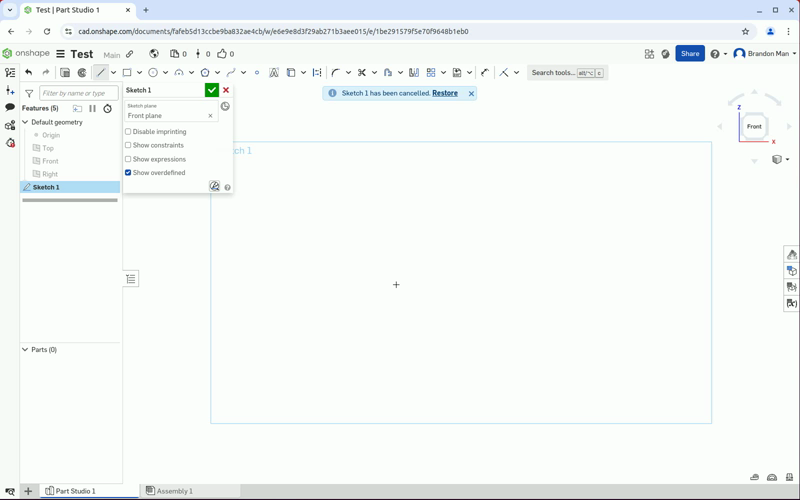
click(396, 284)
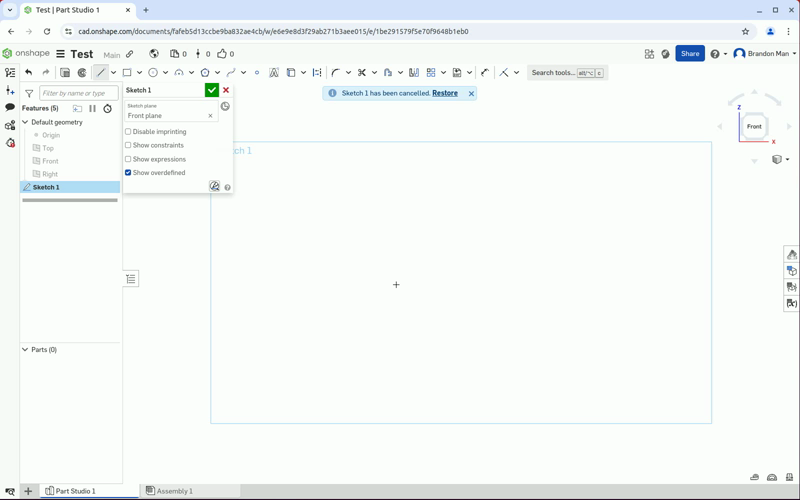
key_up(shift)
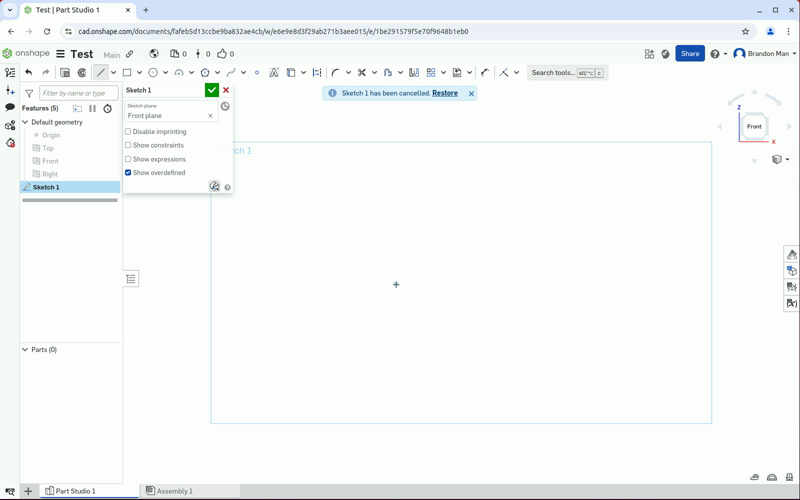
key_down(shift)
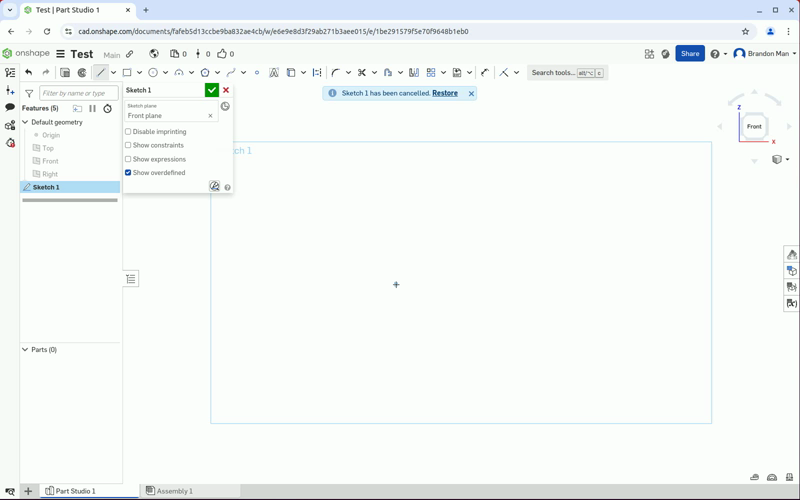
mouse_move(426, 284)
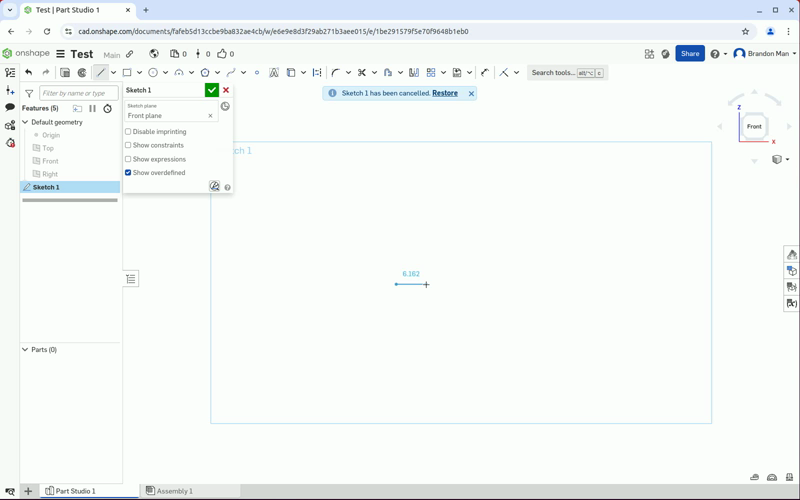
mouse_move(424, 284)
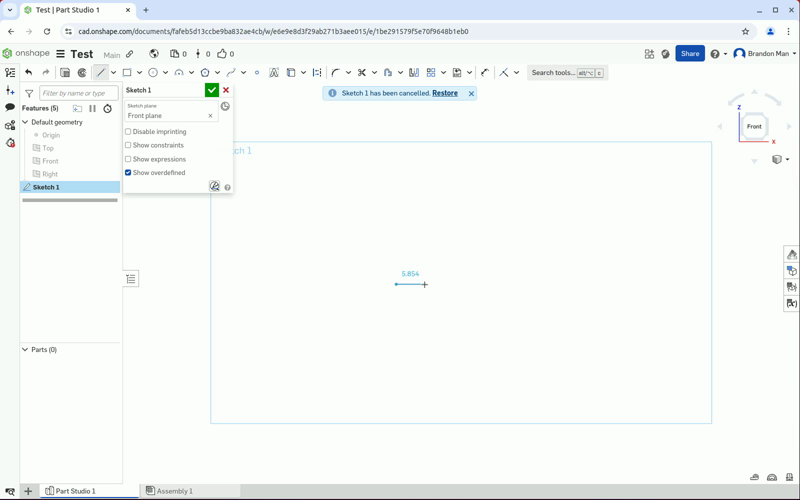
click(424, 284)
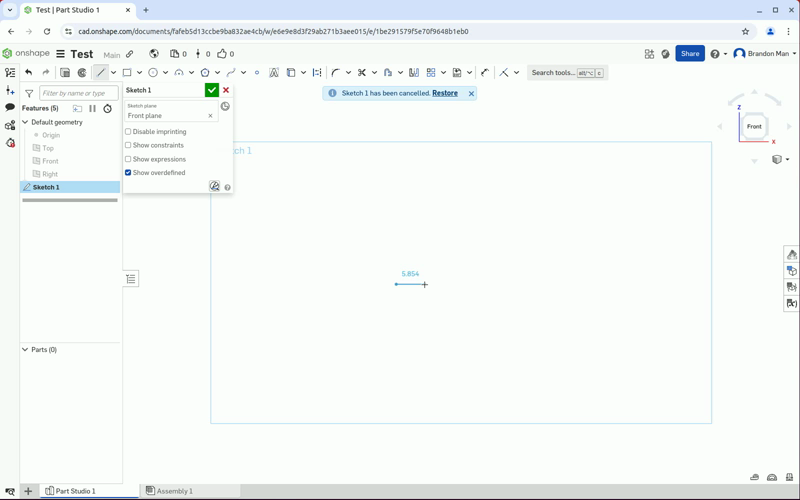
key_up(shift)
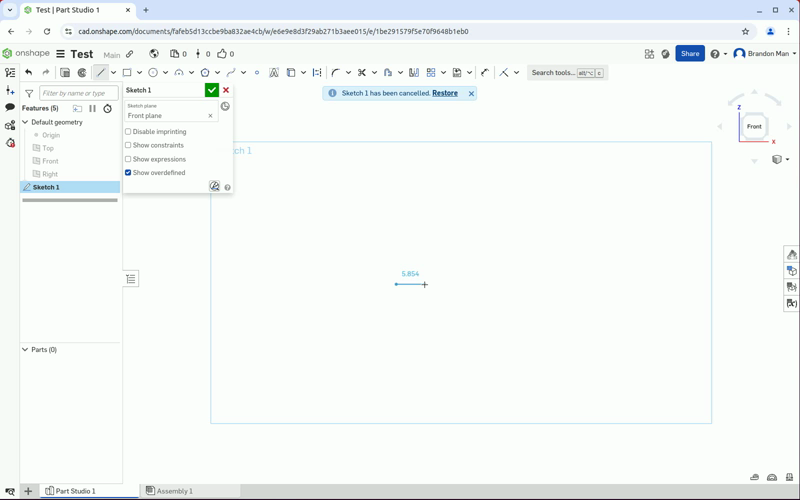
key_down(shift)
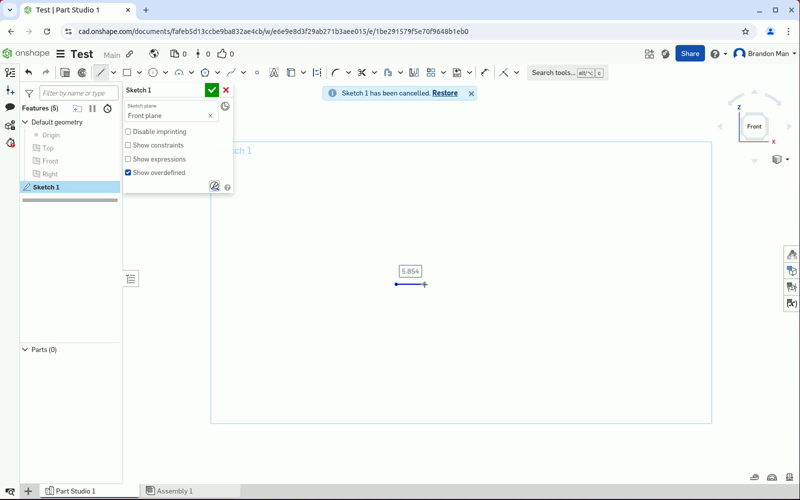
mouse_move(454, 284)
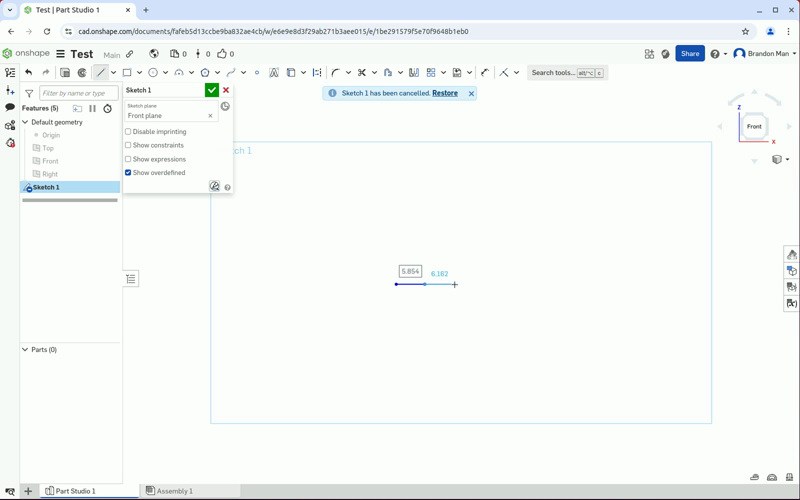
mouse_move(424, 245)
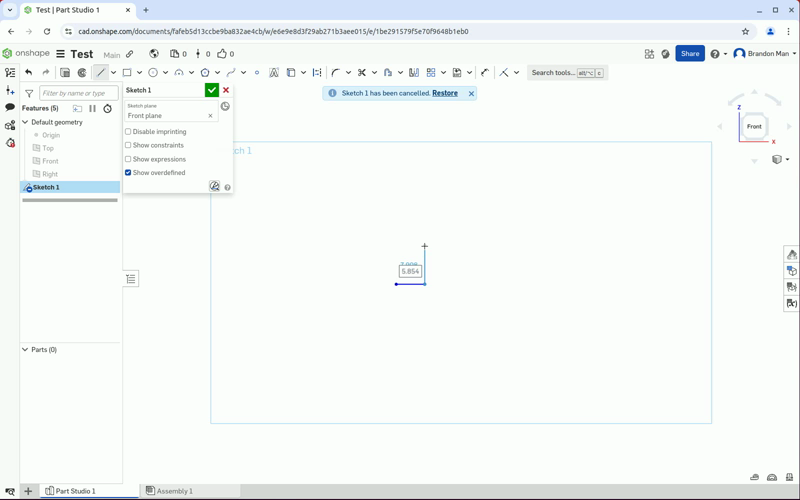
click(424, 245)
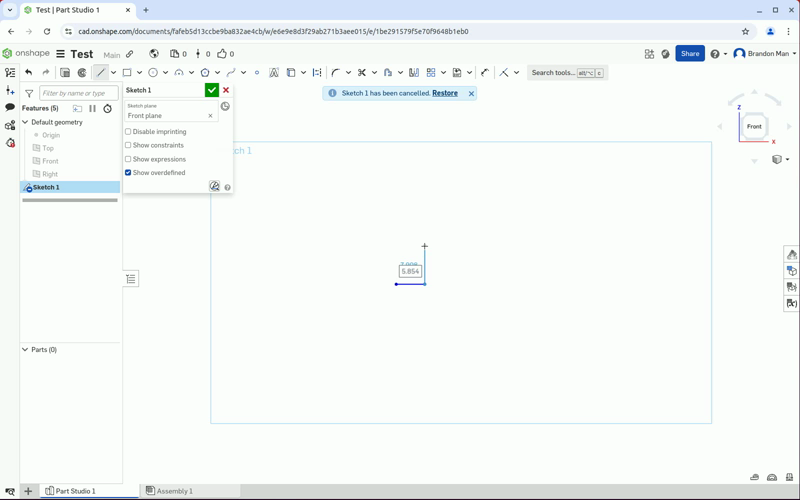
key_up(shift)
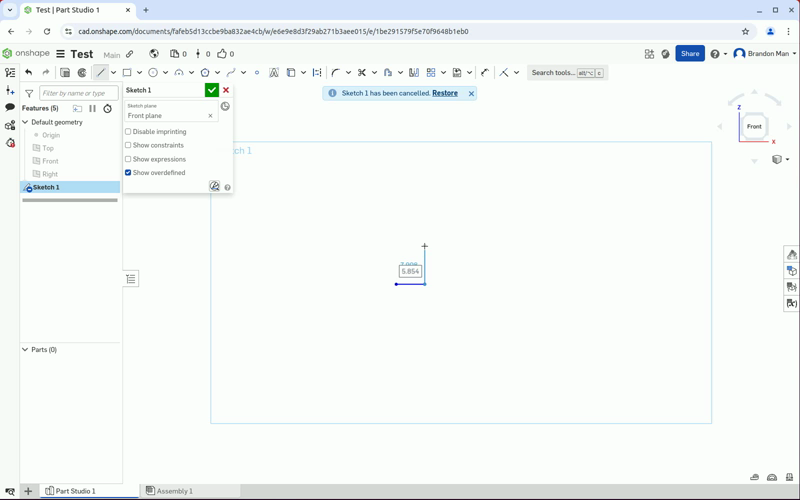
key_down(shift)
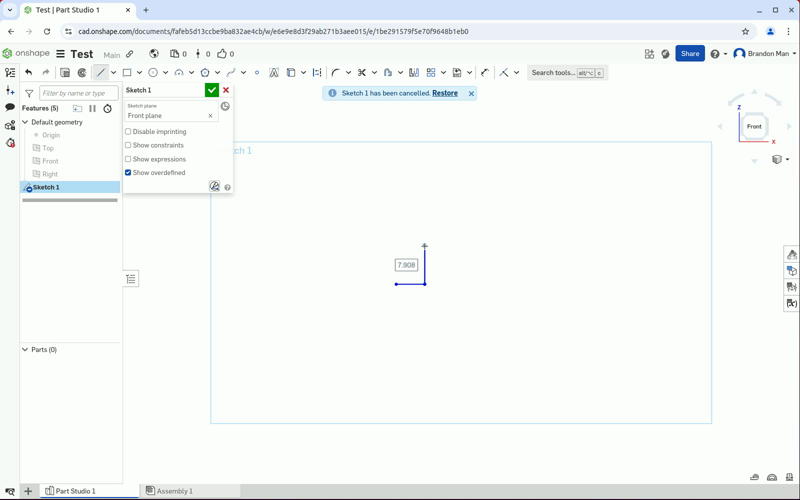
mouse_move(454, 245)
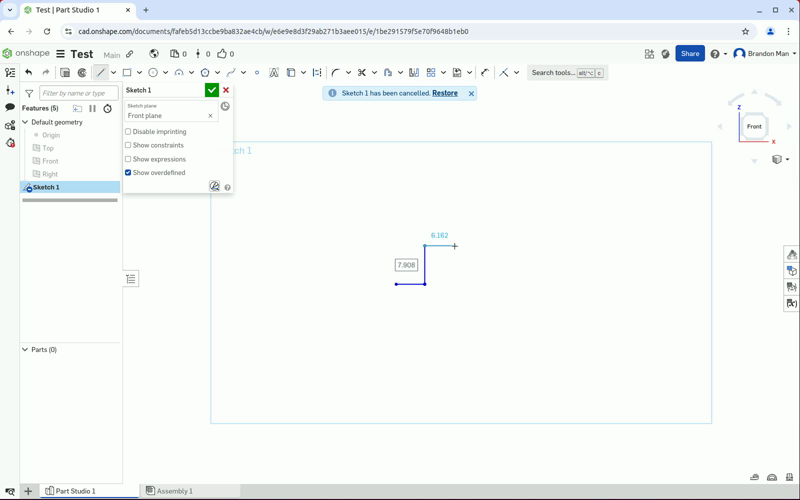
mouse_move(396, 245)
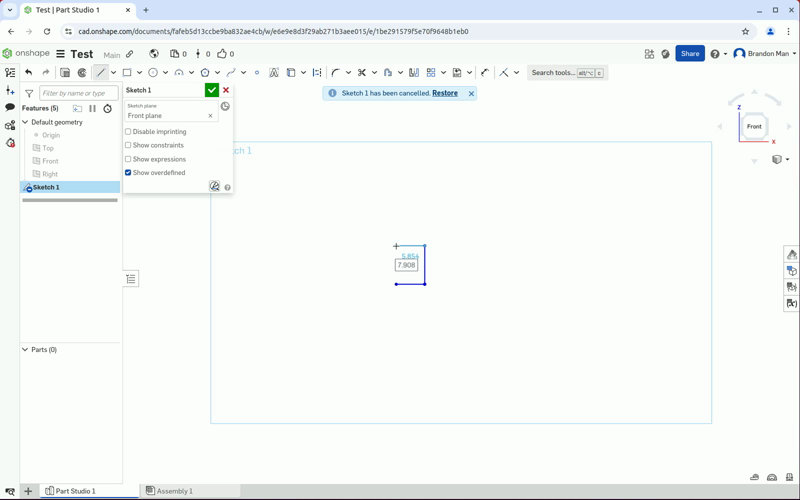
click(396, 245)
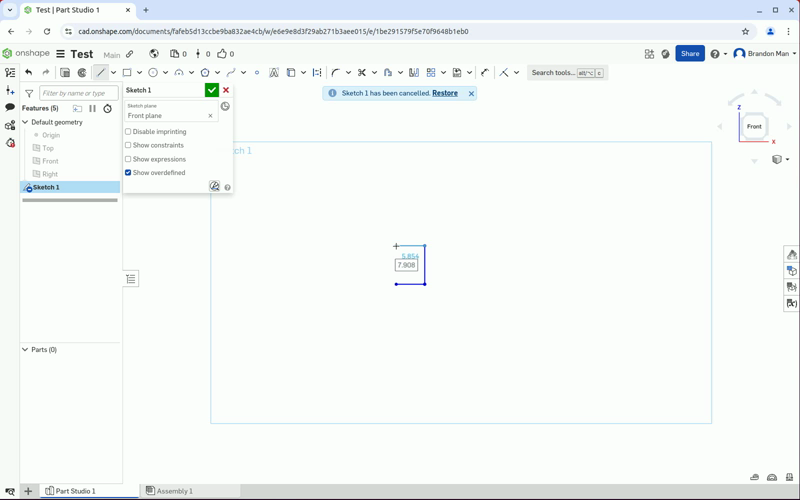
key_up(shift)
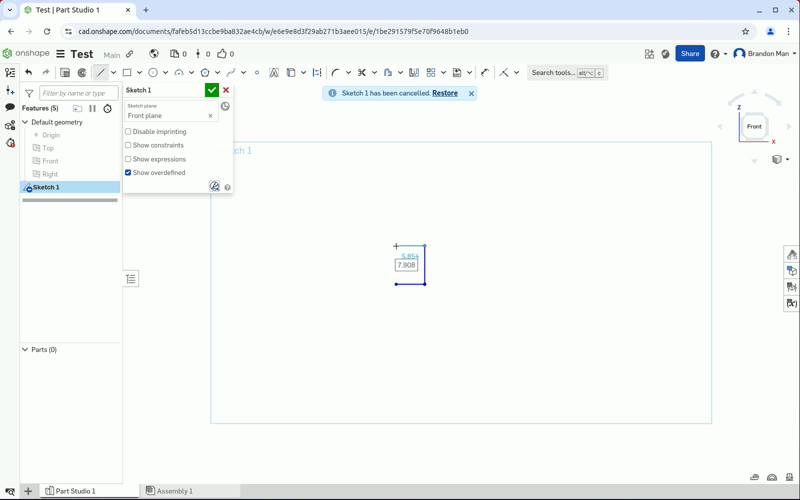
mouse_move(426, 245)
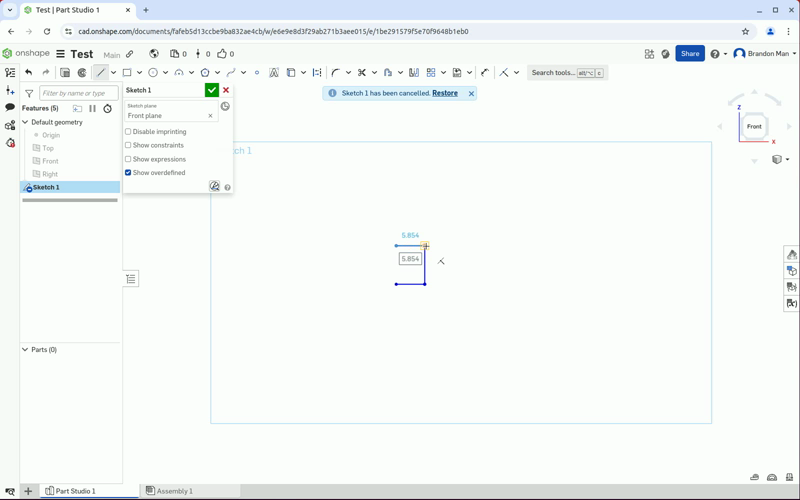
key_down(shift)
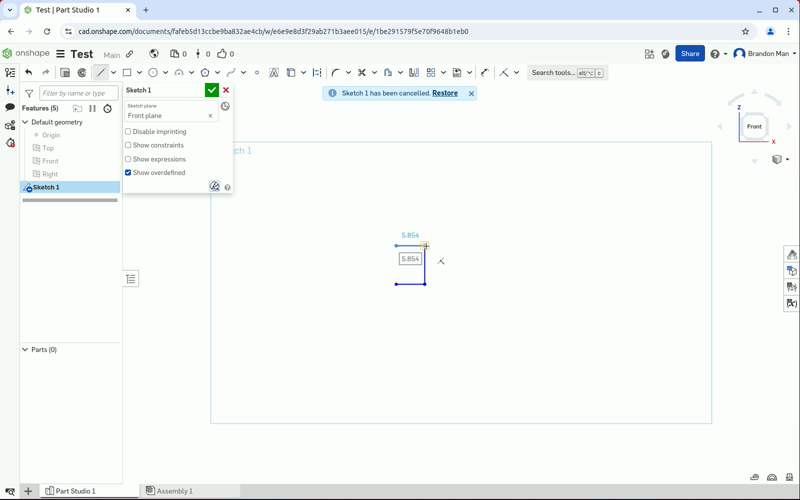
mouse_move(396, 284)
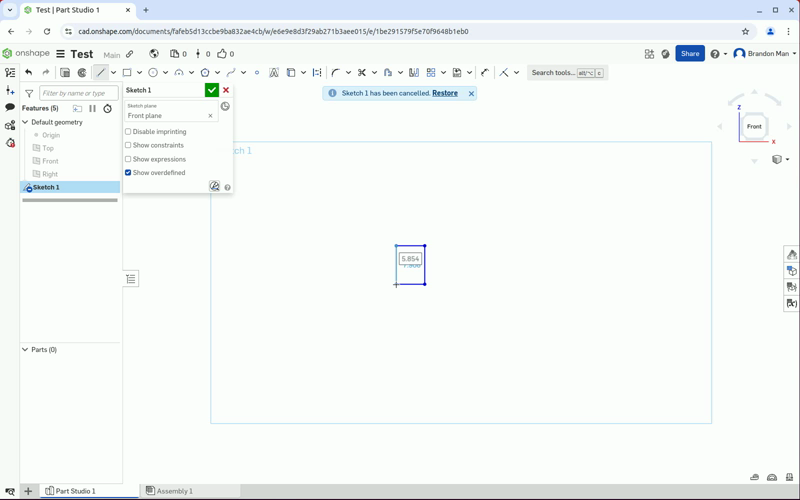
key_up(shift)
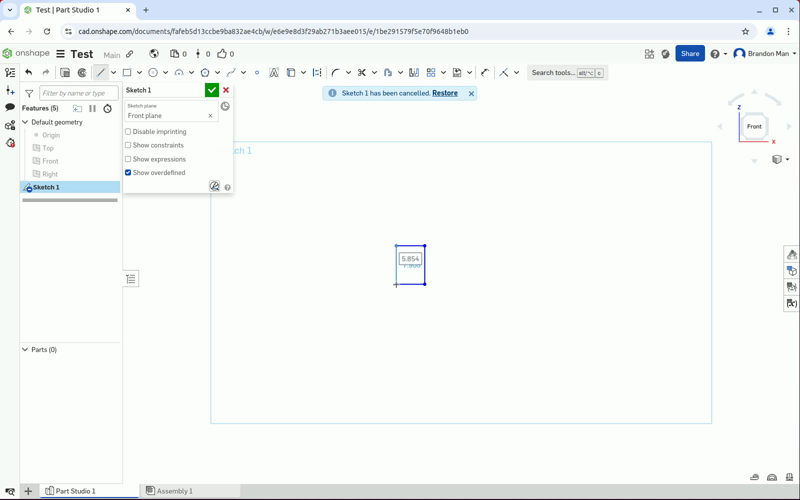
click(396, 284)
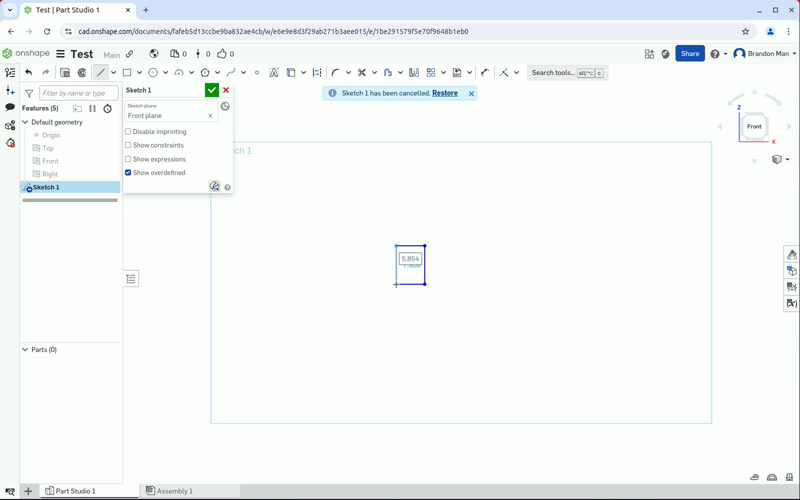
key(esc)
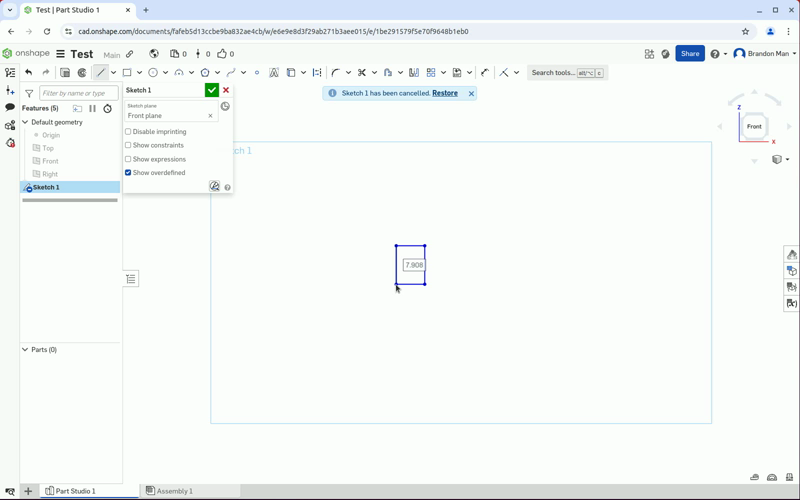
mouse_move(417, 262)
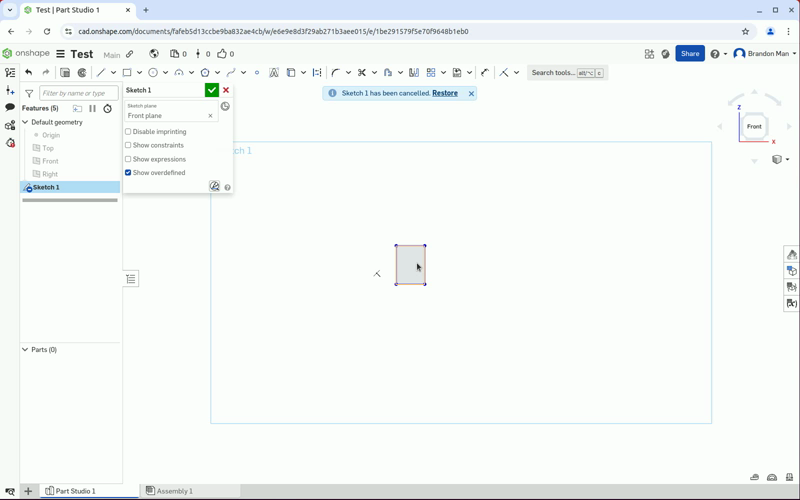
scroll(6)
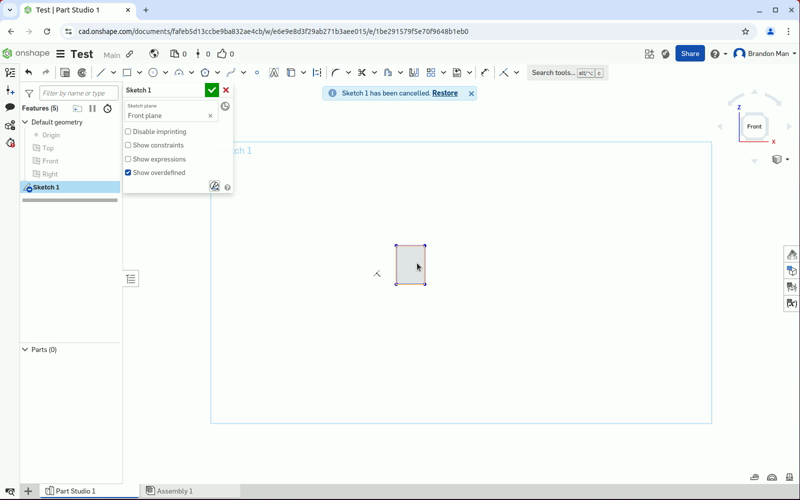
scroll(6)
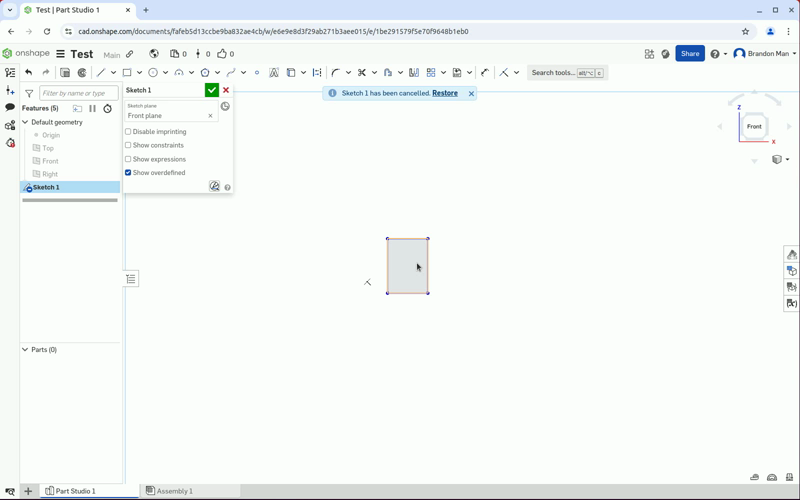
scroll(6)
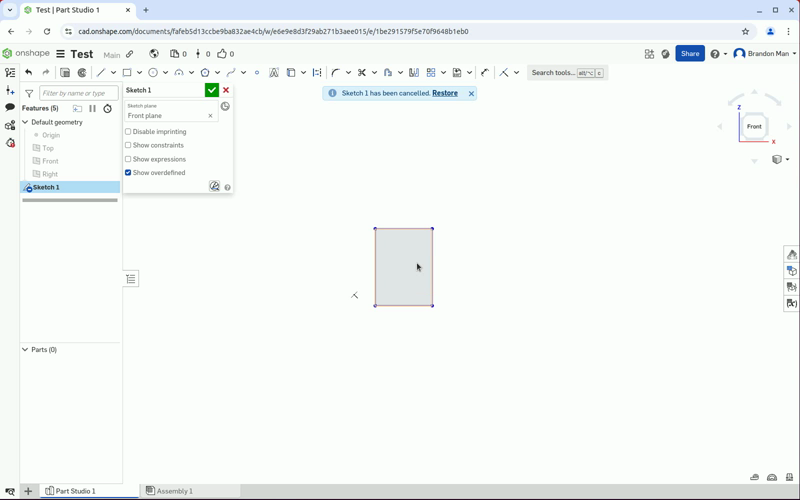
scroll(6)
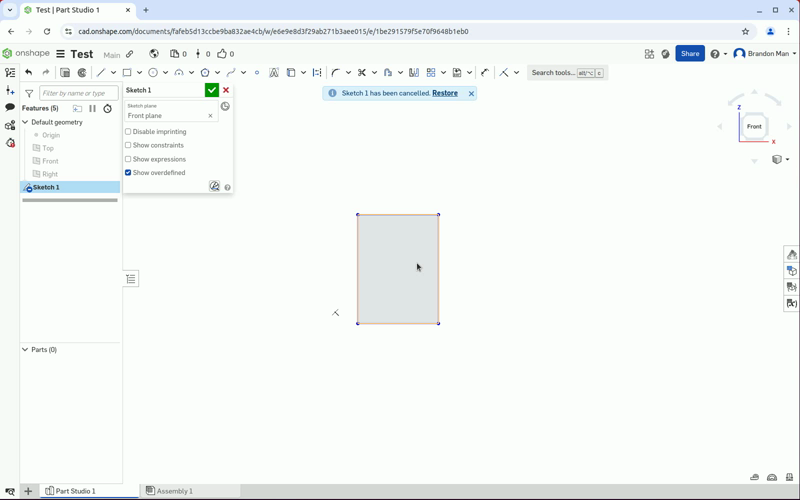
scroll(6)
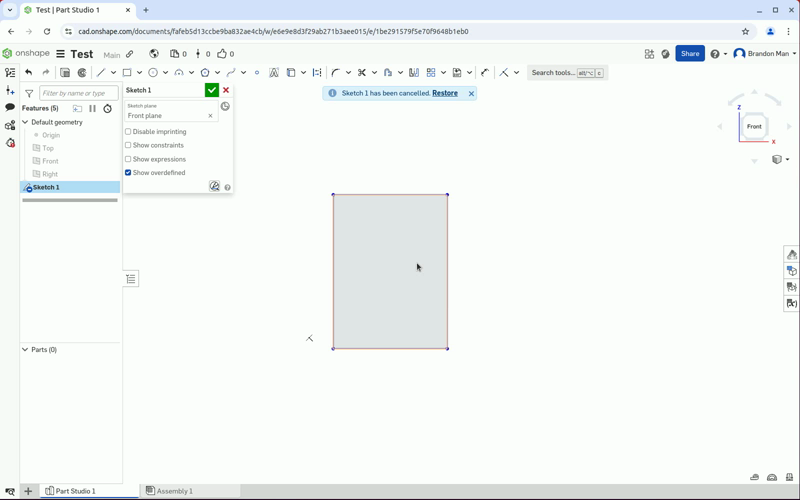
scroll(6)
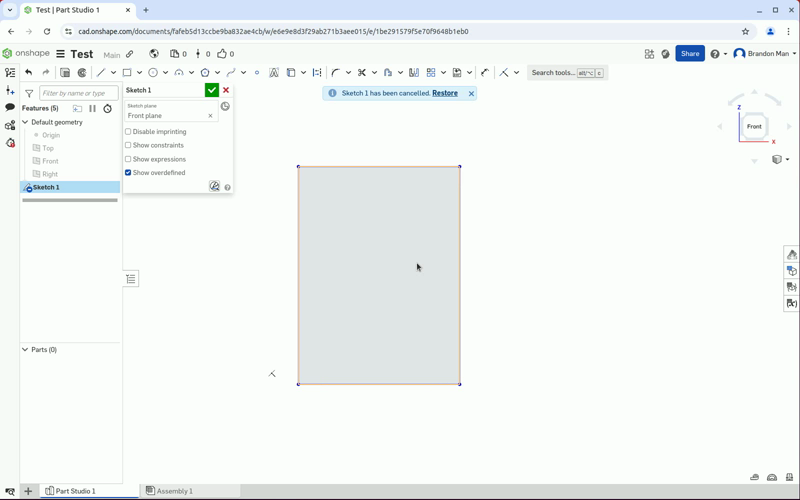
scroll(6)
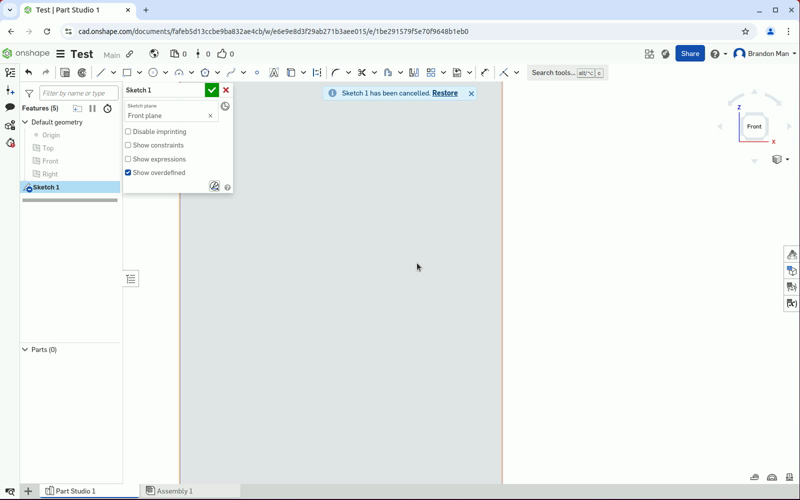
click(417, 262)
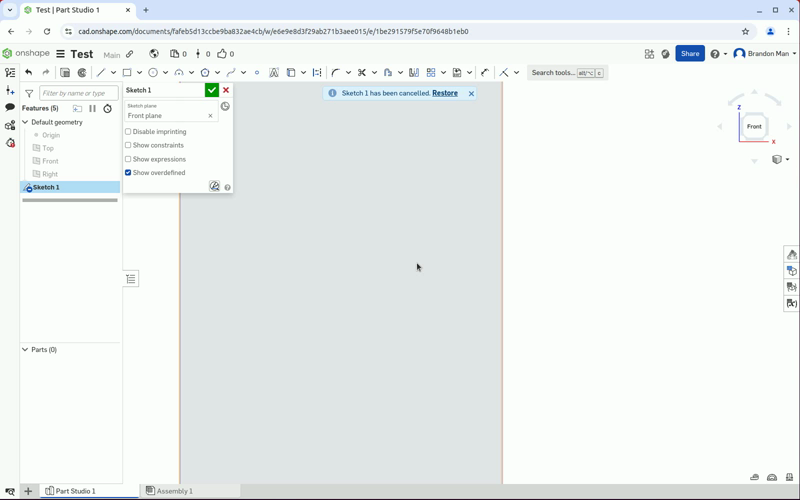
scroll(-6)
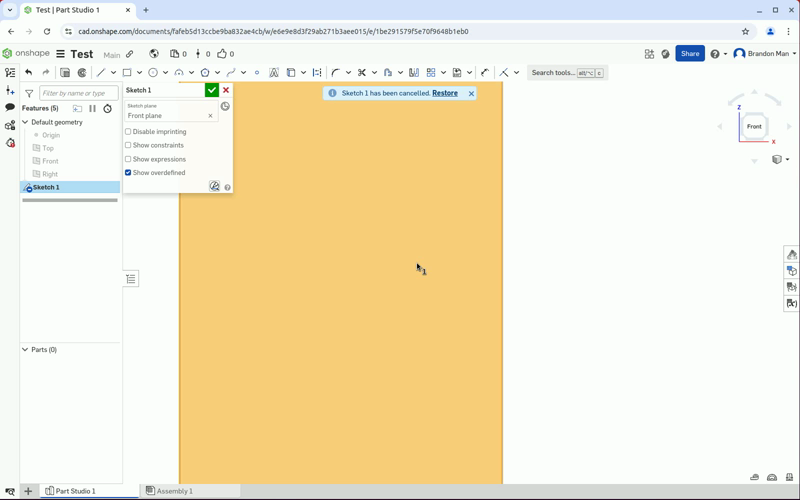
scroll(-6)
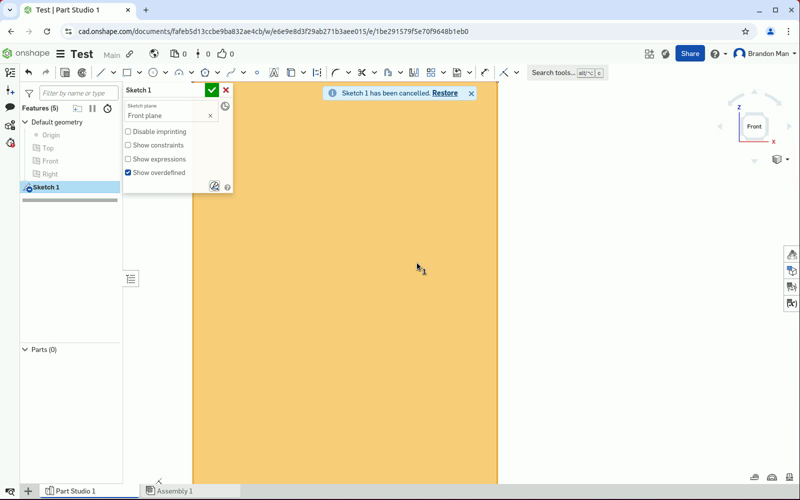
scroll(-6)
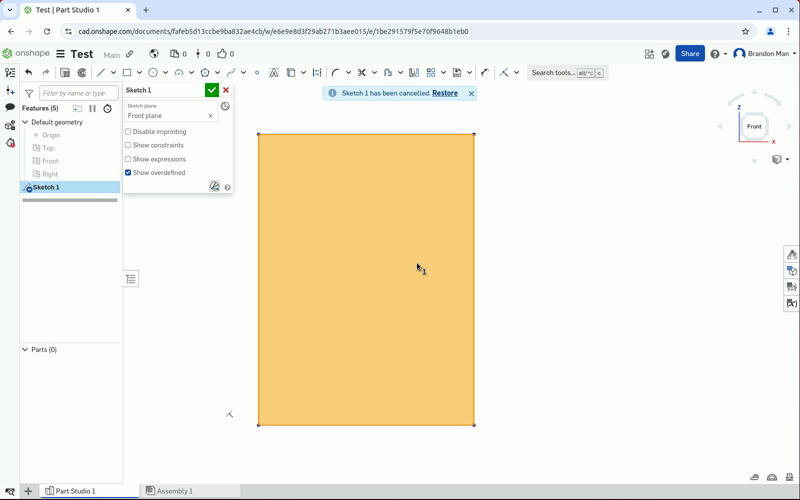
scroll(-6)
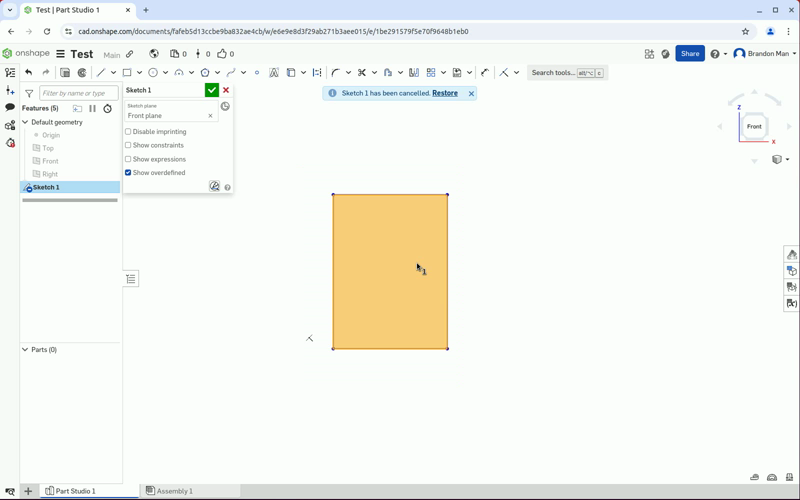
scroll(-6)
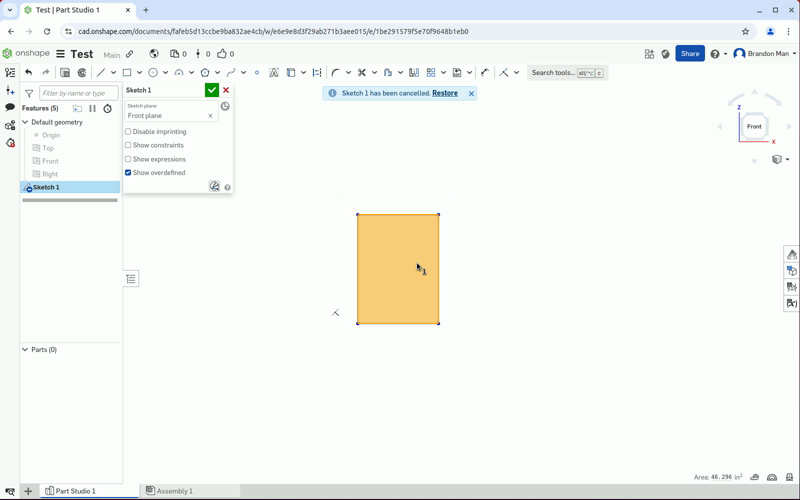
scroll(-6)
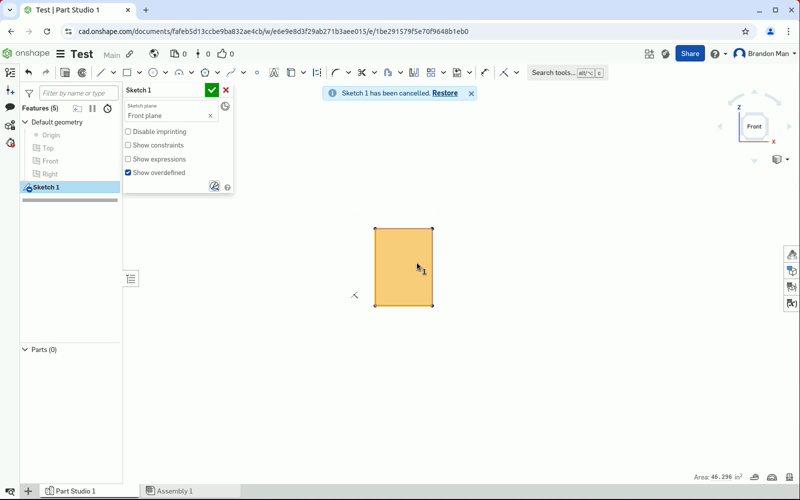
scroll(-6)
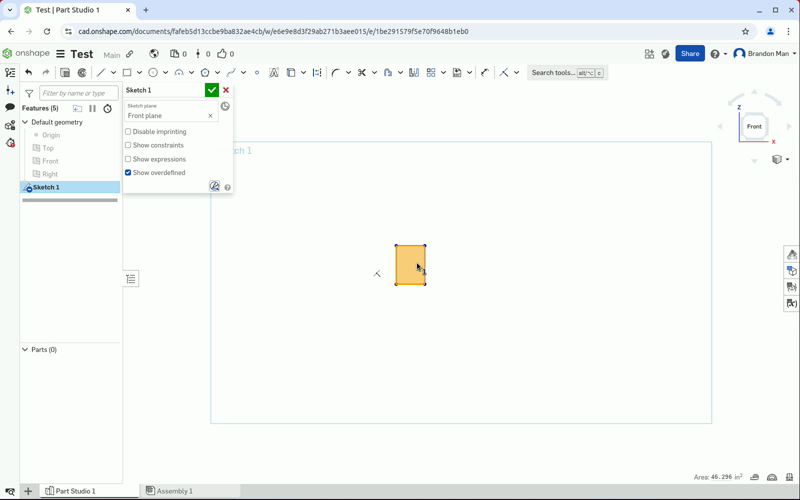
mouse_move(73, 352)
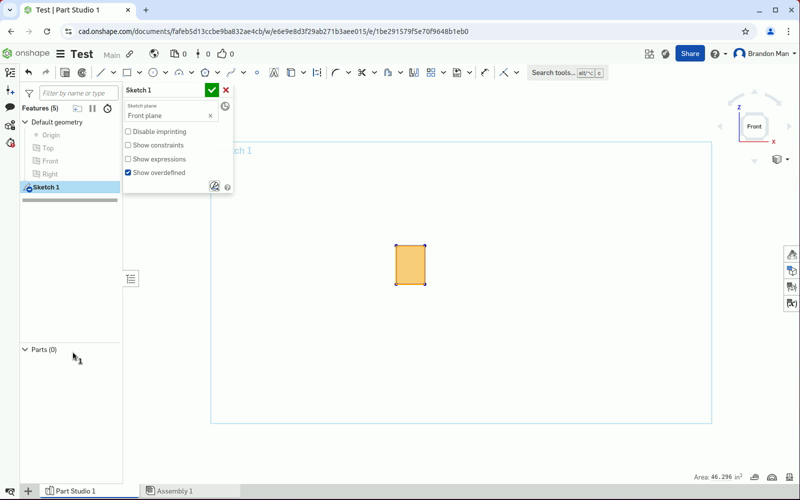
key(shift+y)
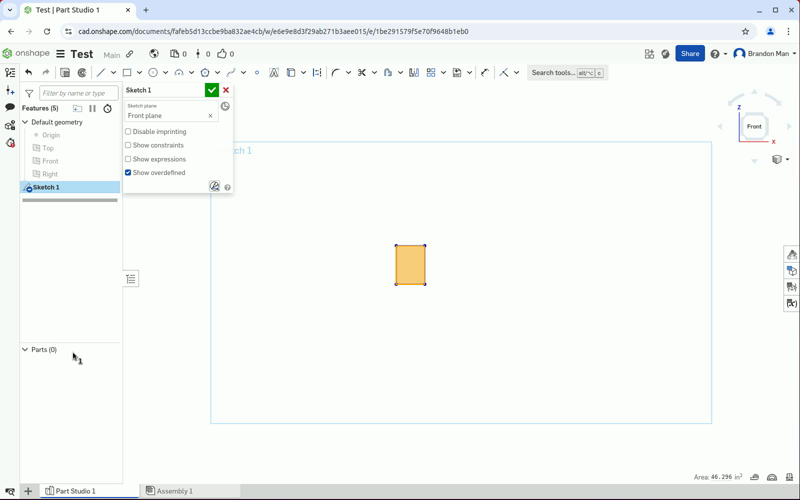
key(shift+e)
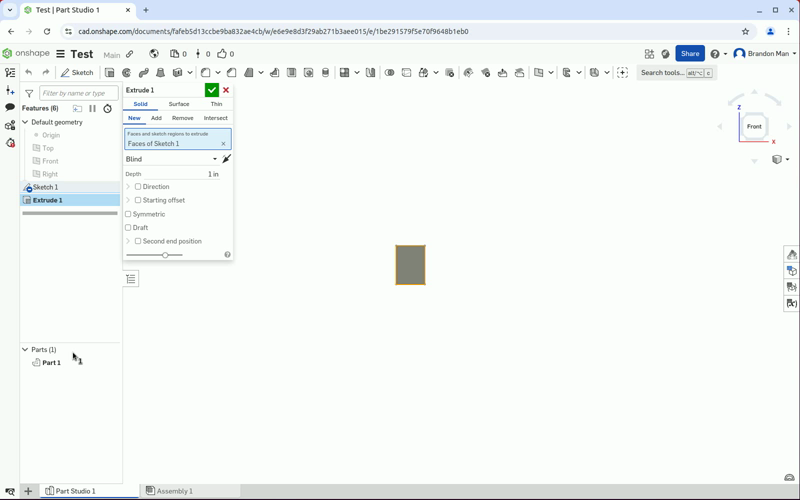
mouse_move(143, 106)
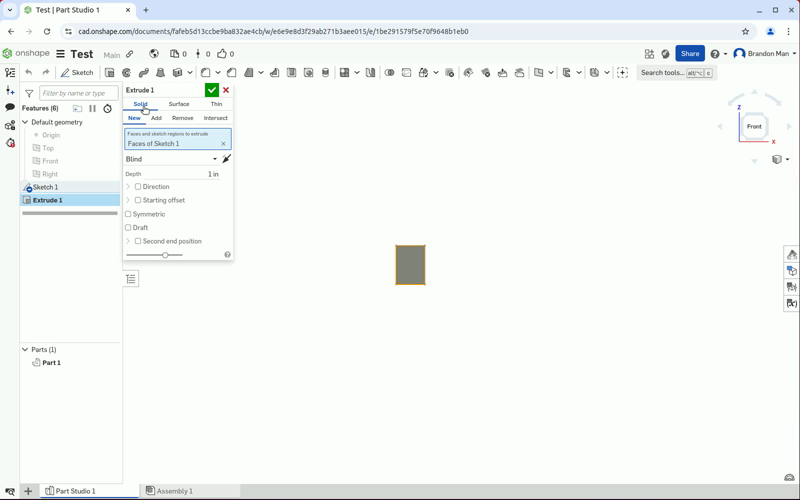
click(143, 106)
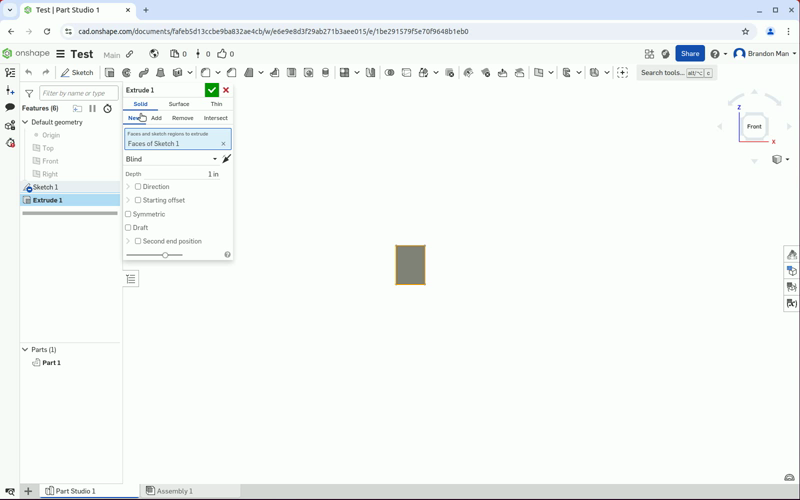
mouse_move(137, 120)
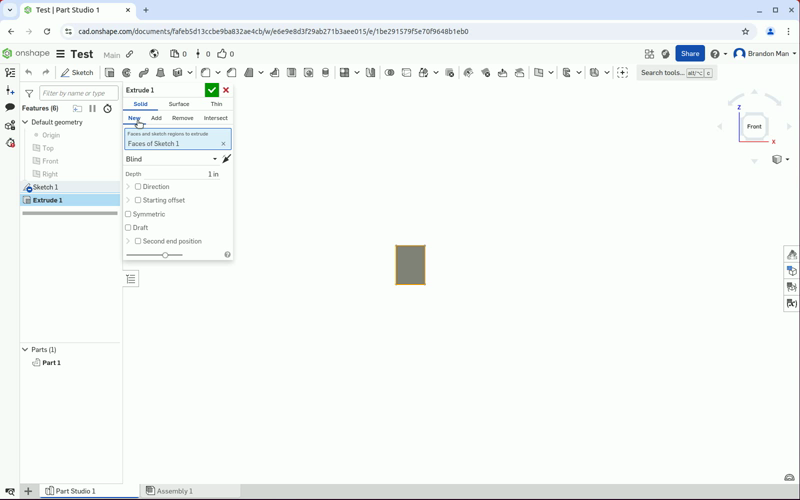
click(137, 120)
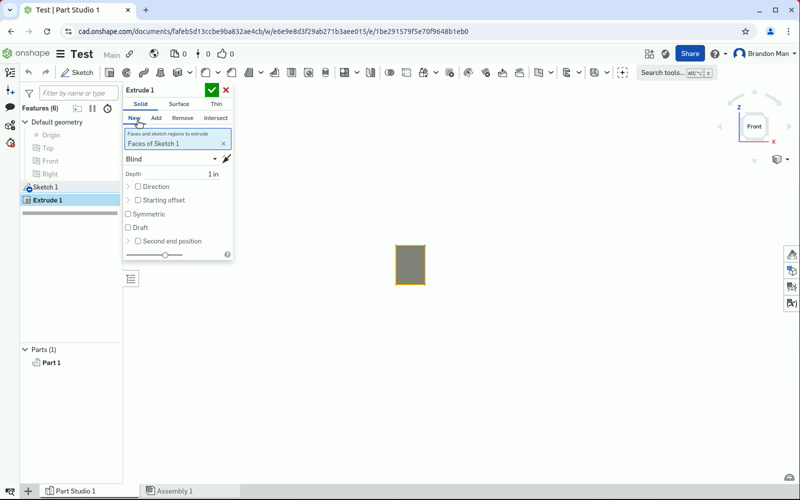
key(tab, 4)
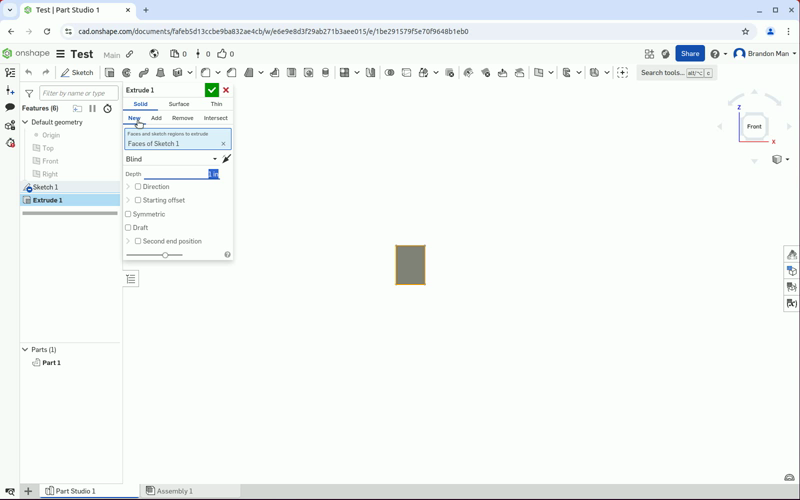
text(19.979)
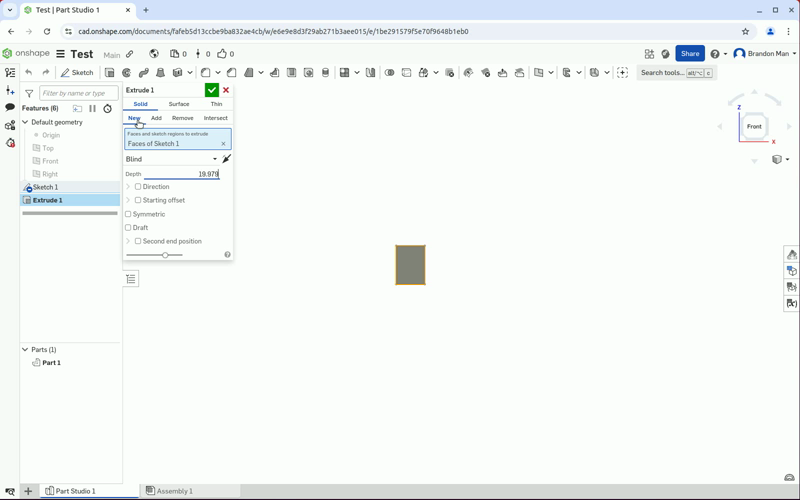
key(enter)
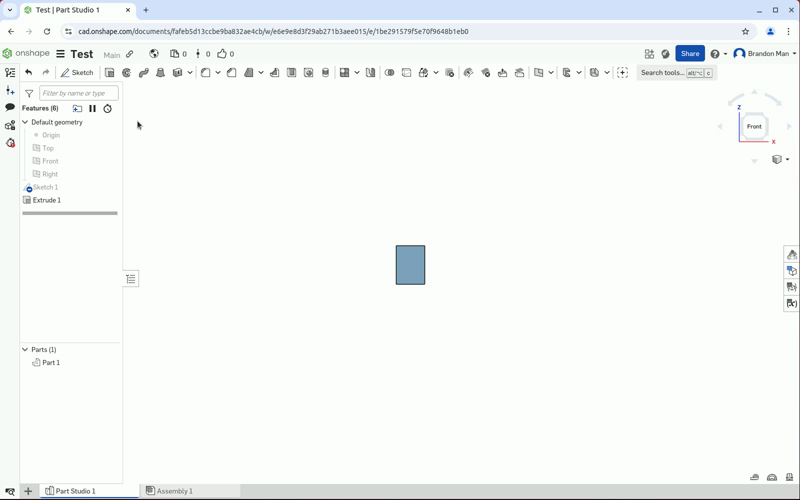
key(shift+h)
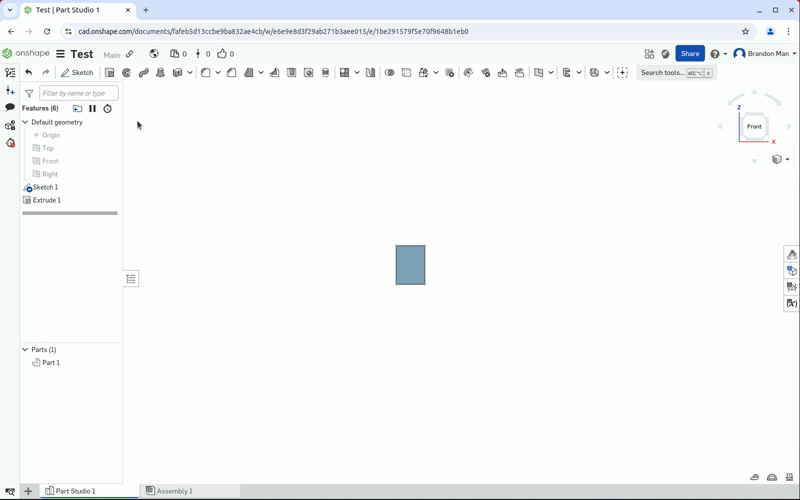
key(shift+h)
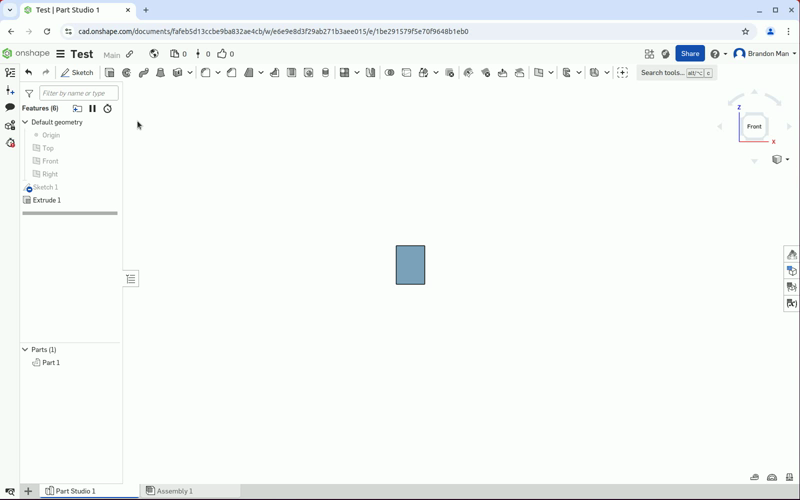
mouse_move(73, 189)
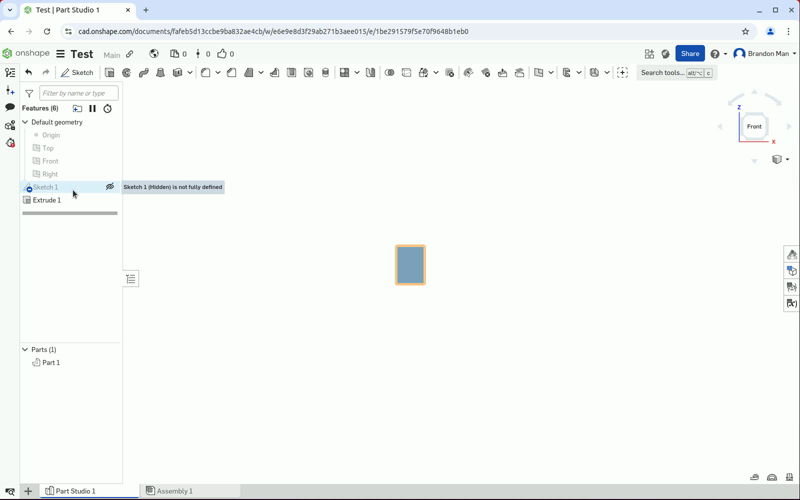
click(73, 189)
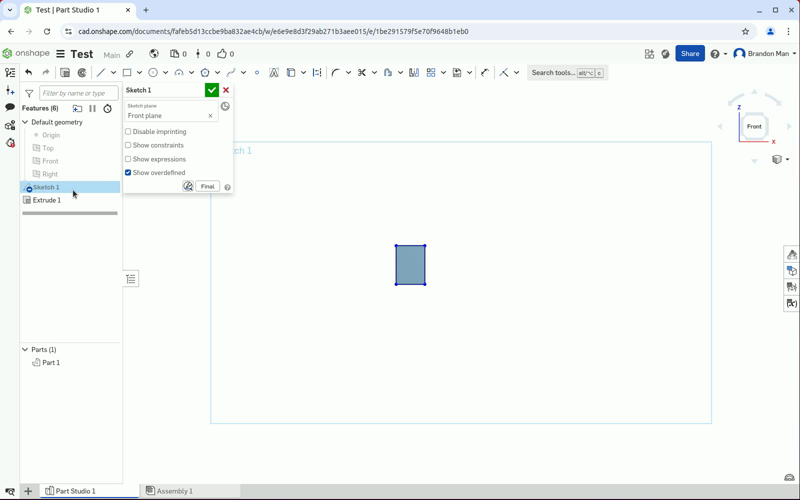
mouse_move(229, 92)
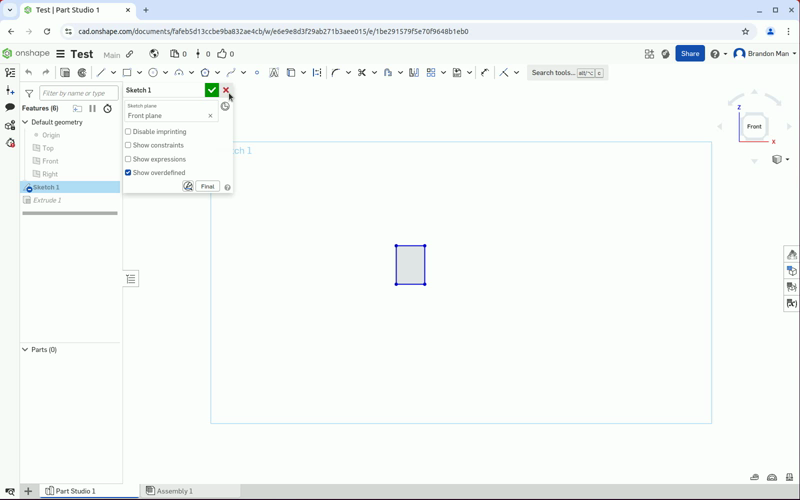
click(229, 92)
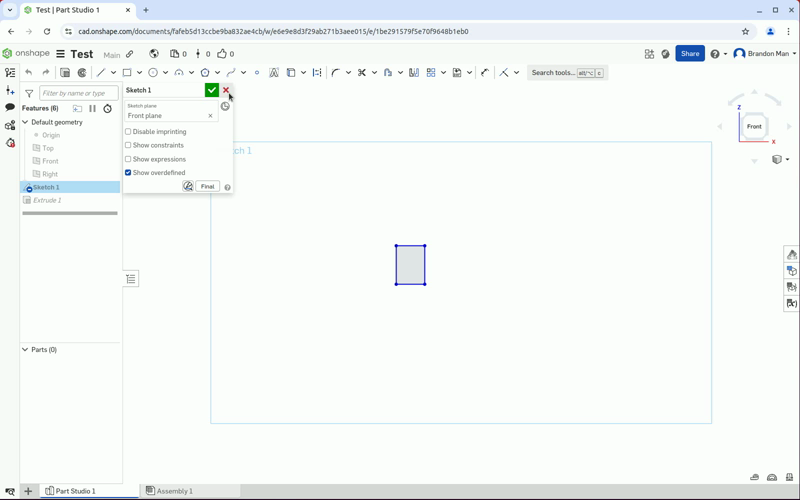
key(shift+s)
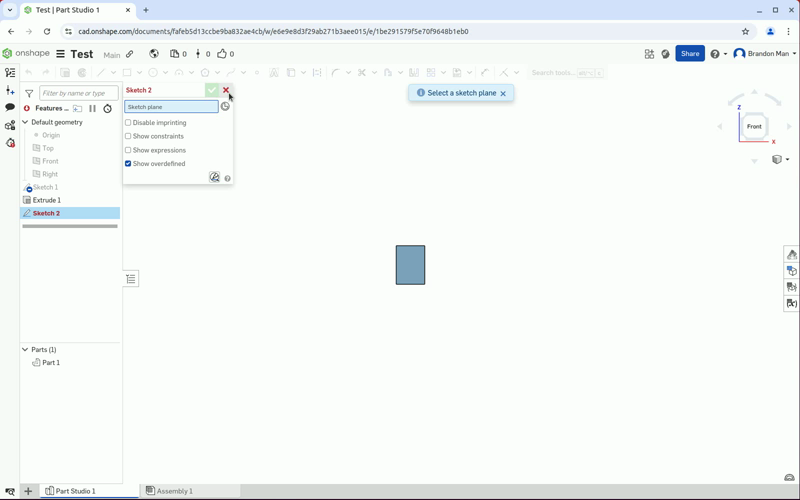
mouse_move(73, 163)
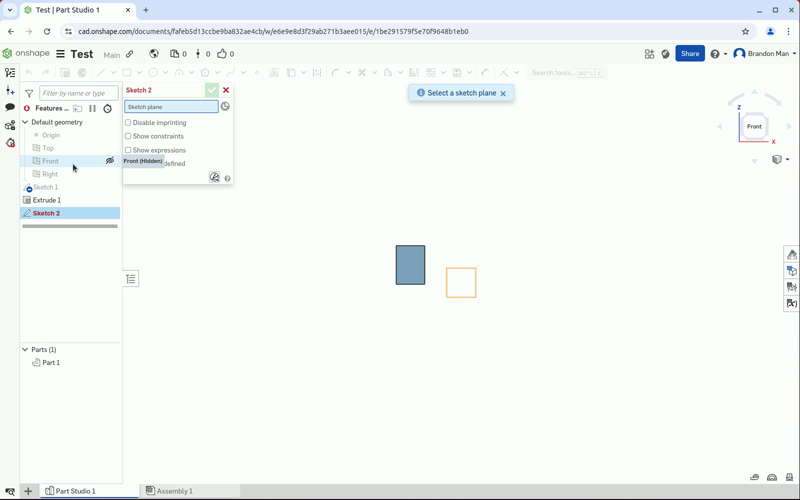
click(73, 163)
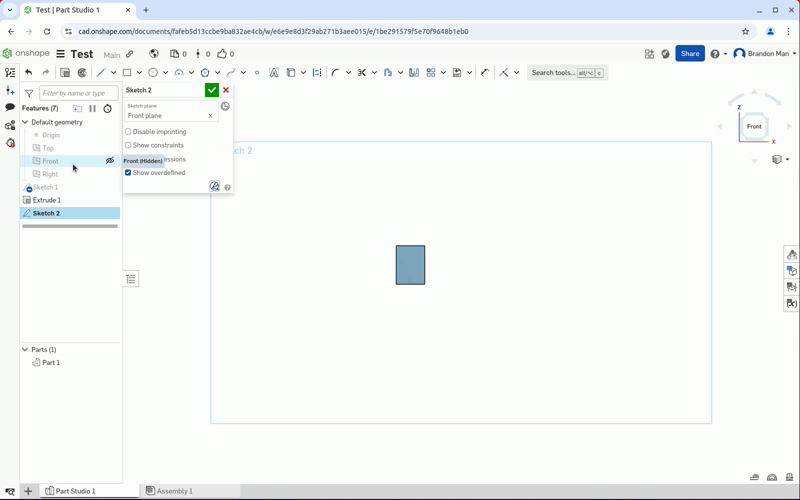
mouse_move(73, 352)
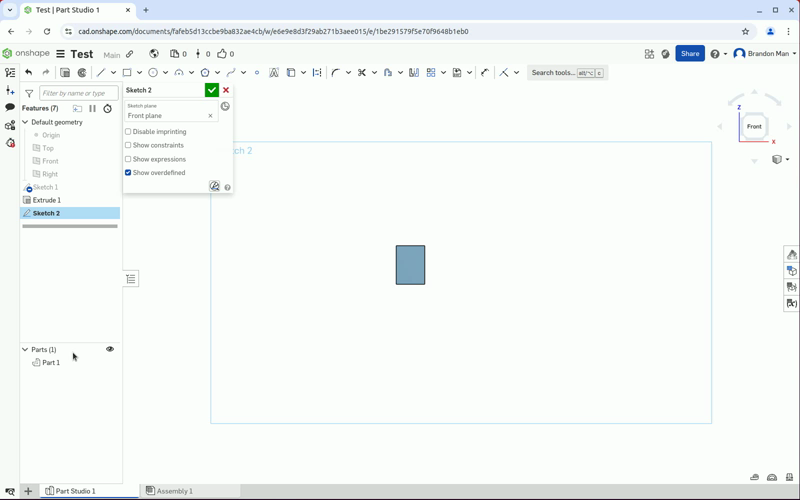
key(y)
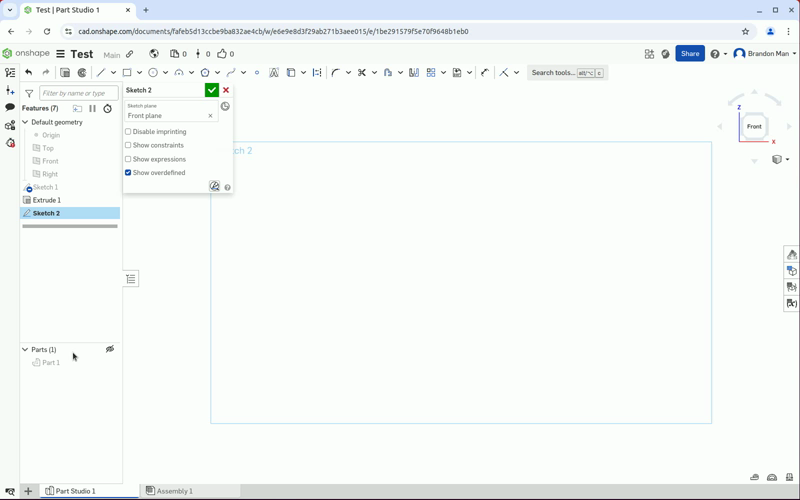
key(l)
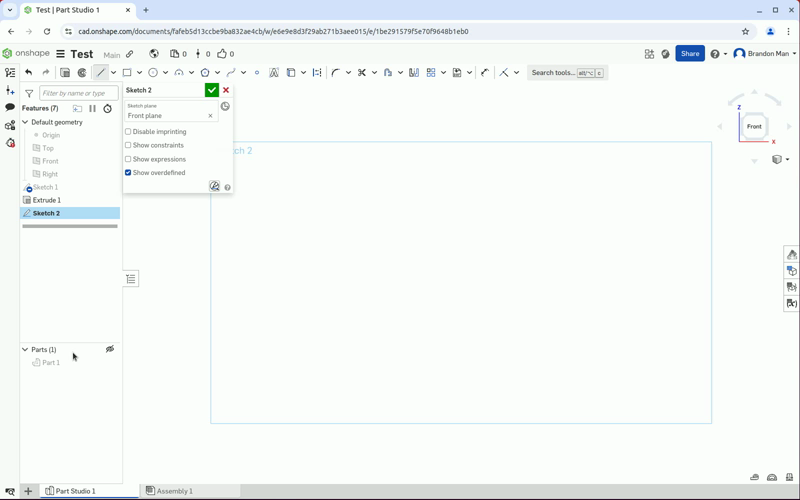
key_down(shift)
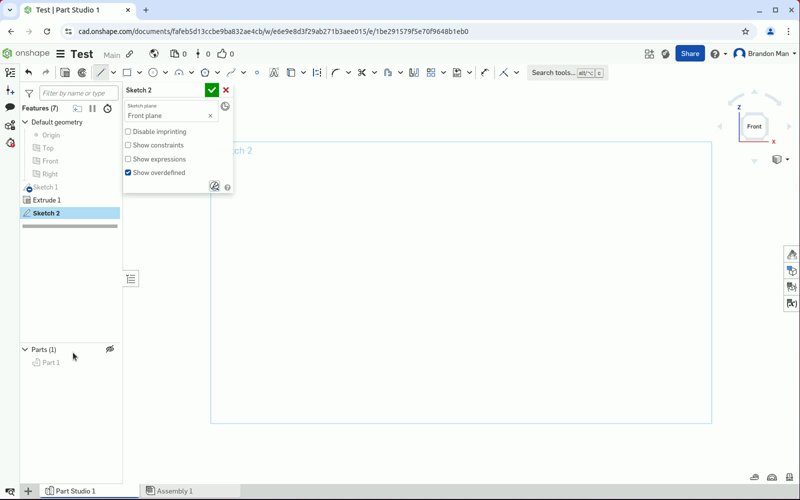
mouse_move(424, 312)
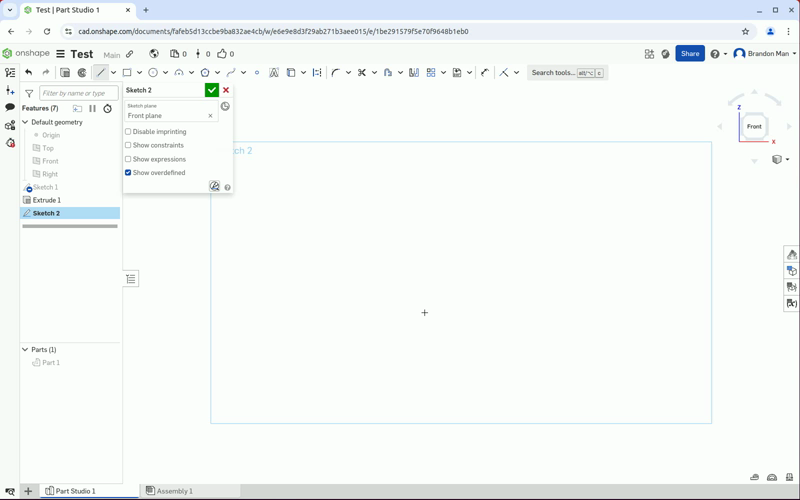
click(424, 312)
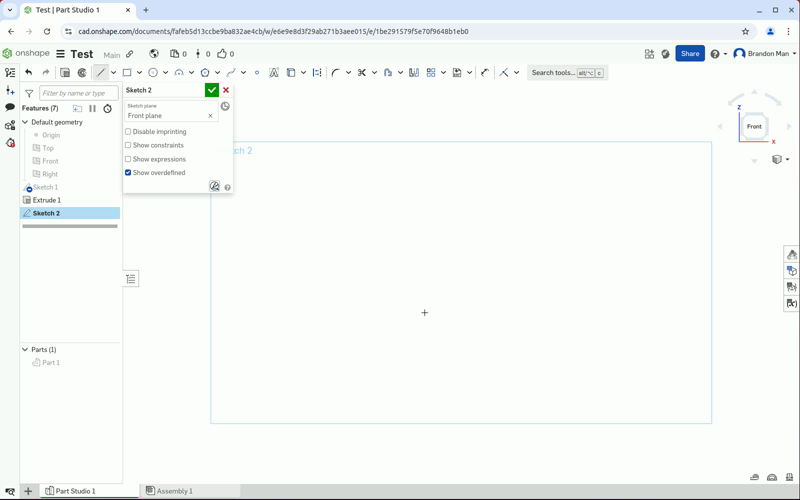
key_up(shift)
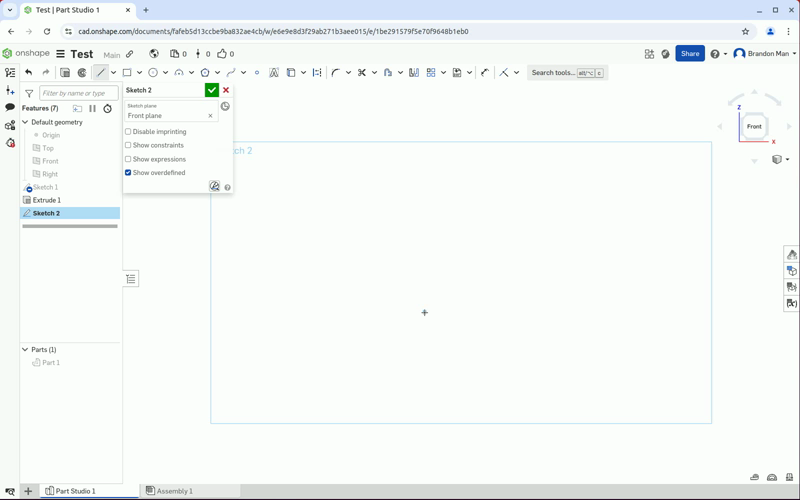
key_down(shift)
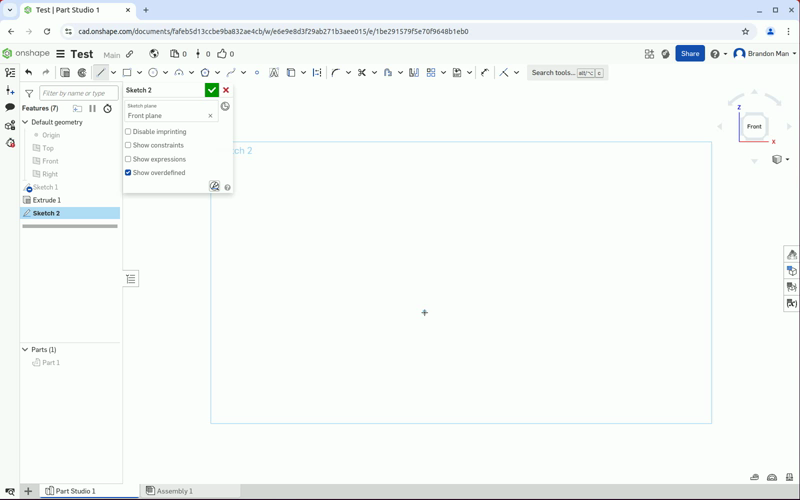
mouse_move(573, 312)
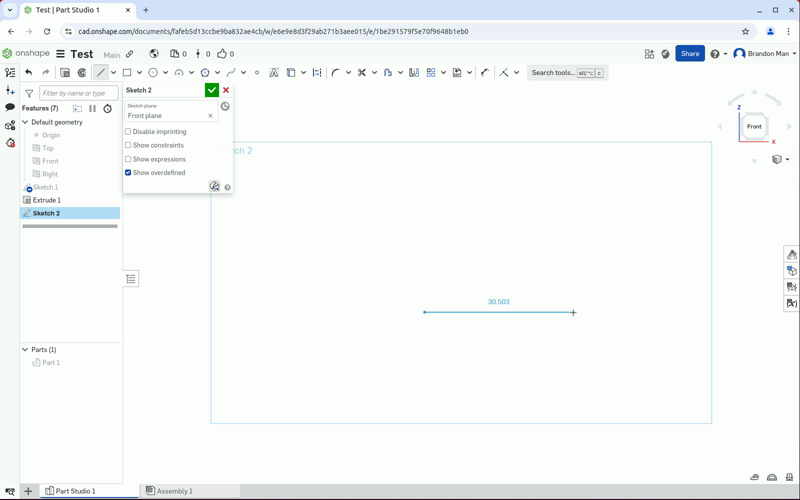
click(573, 312)
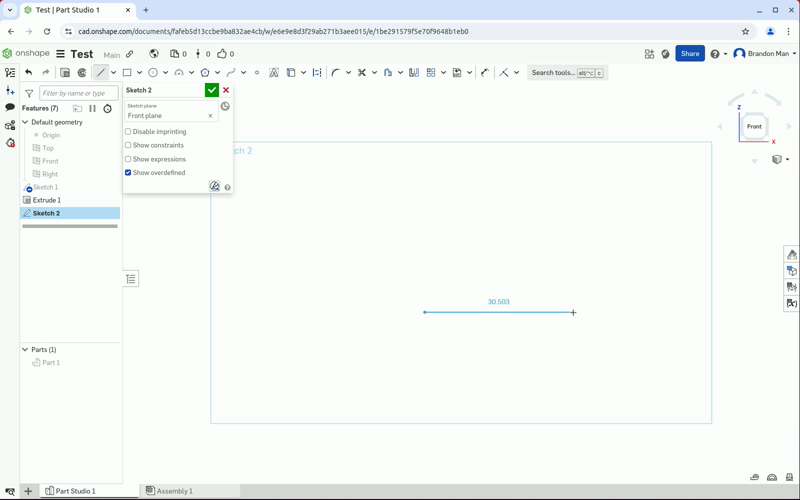
key_up(shift)
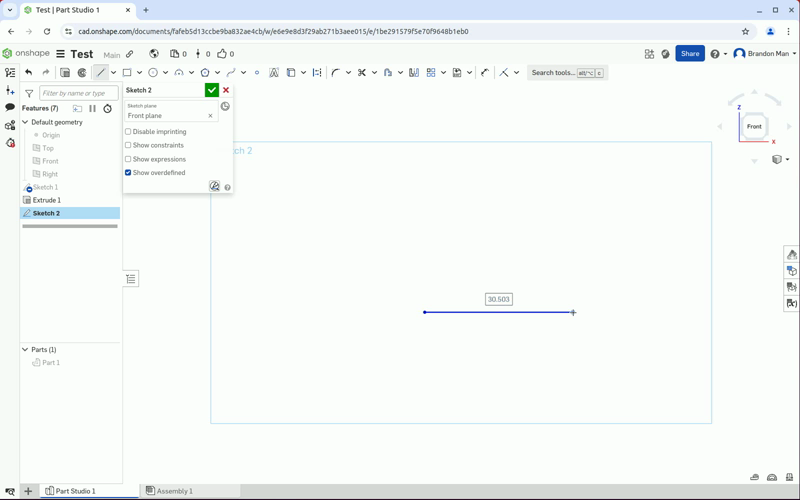
key_down(shift)
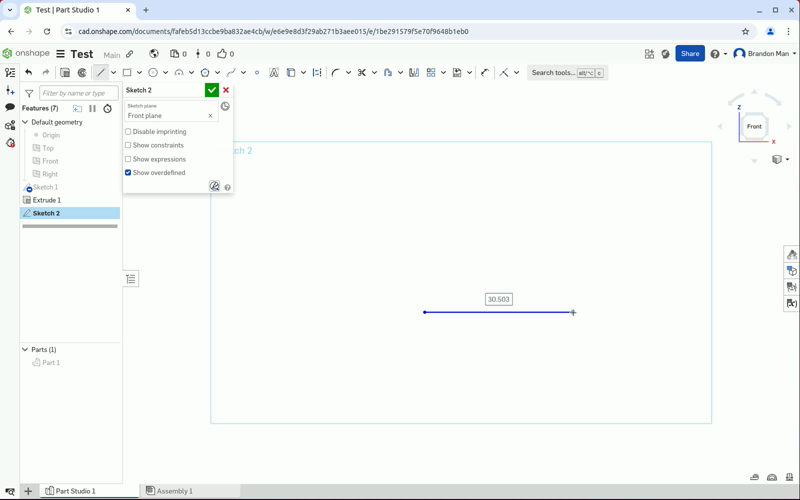
mouse_move(589, 312)
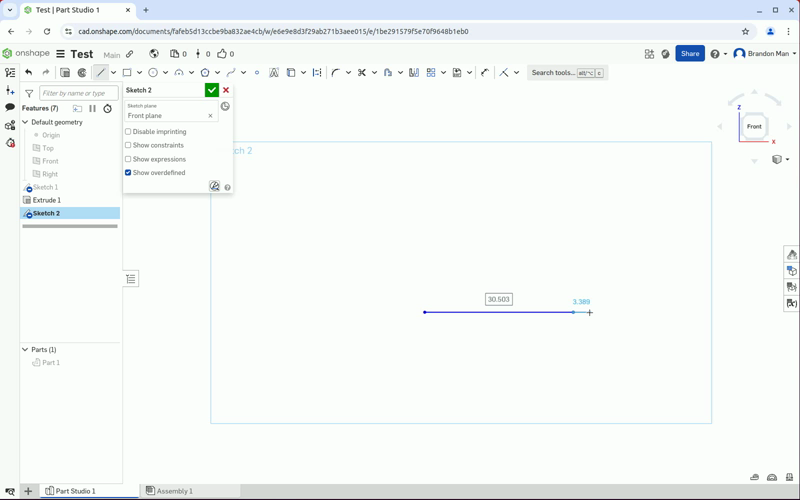
mouse_move(573, 284)
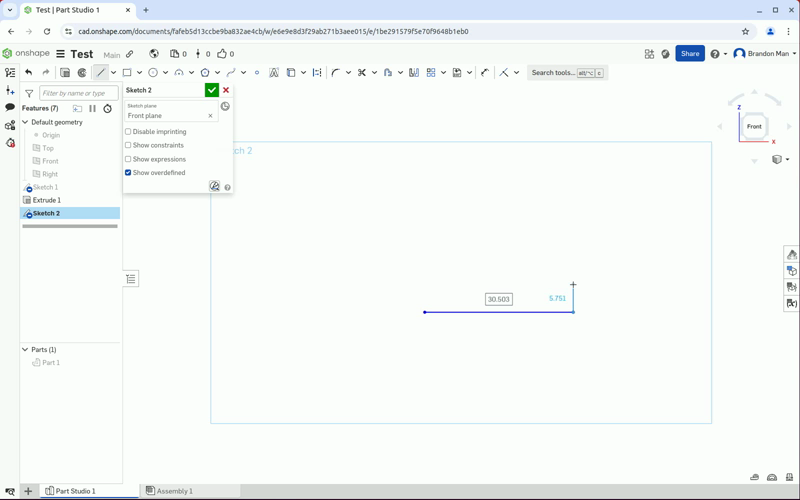
click(573, 284)
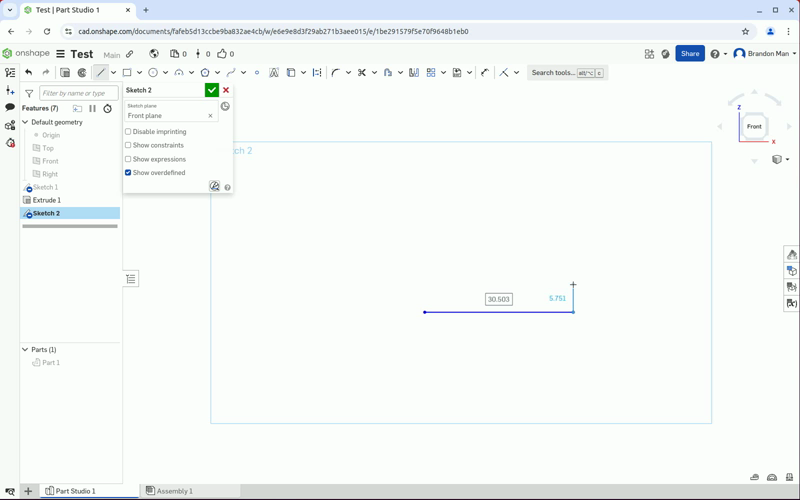
key_up(shift)
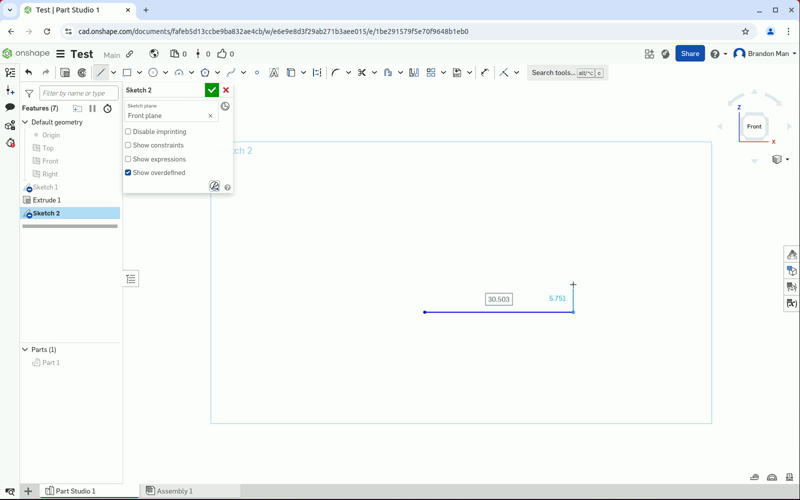
key_down(shift)
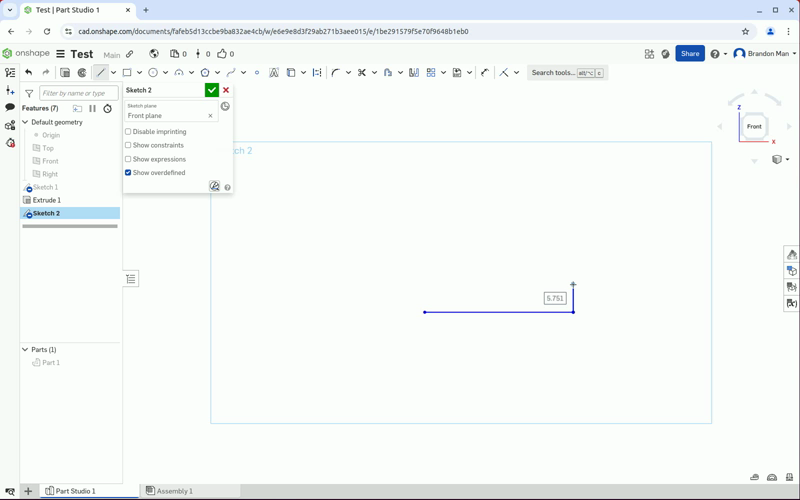
mouse_move(424, 284)
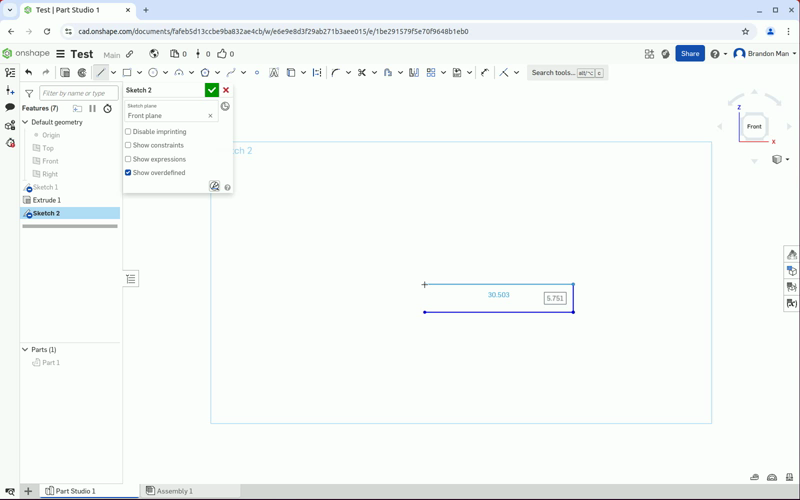
click(424, 284)
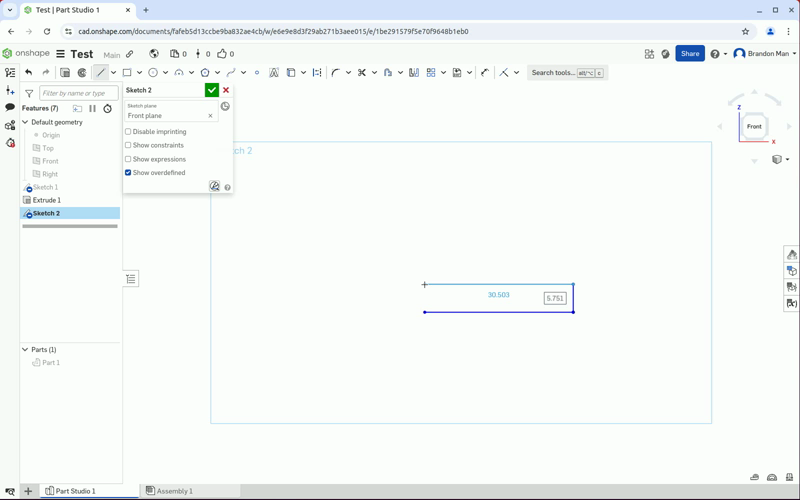
key_up(shift)
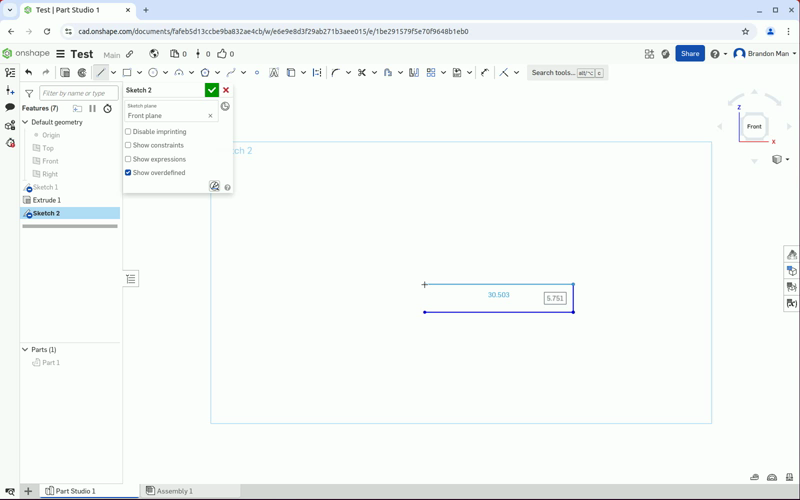
mouse_move(454, 284)
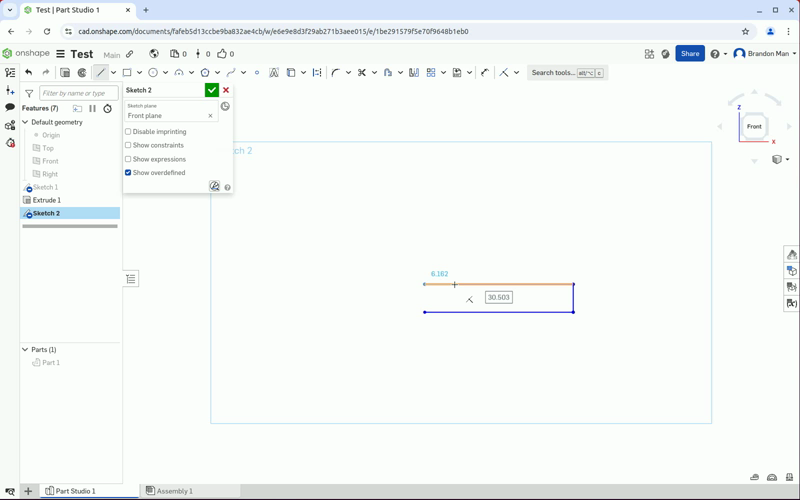
key_down(shift)
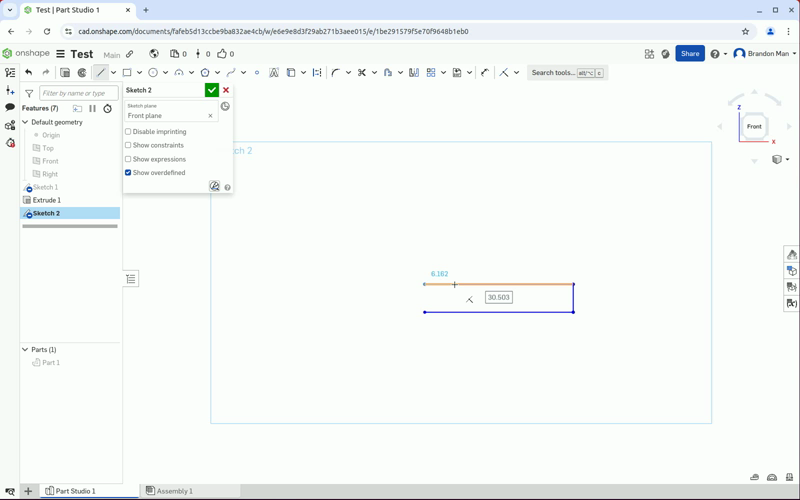
mouse_move(424, 312)
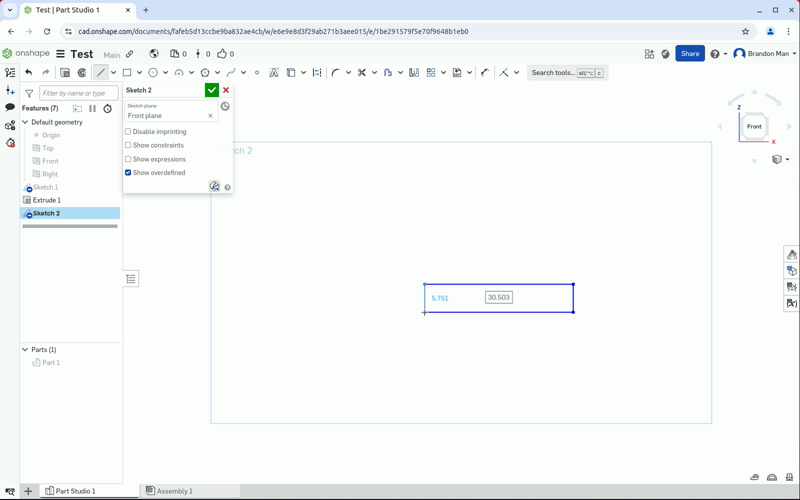
key_up(shift)
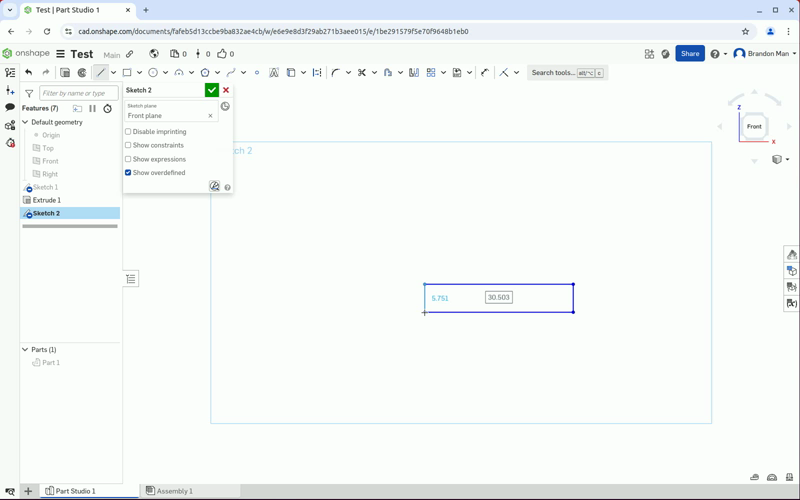
click(424, 312)
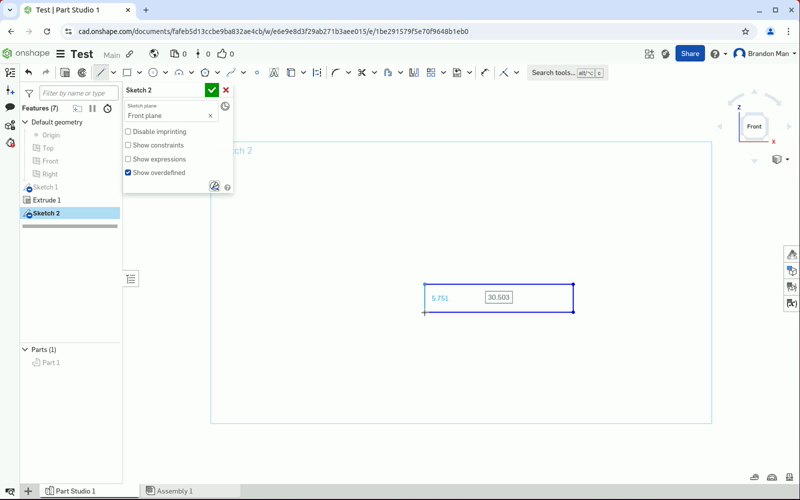
key(esc)
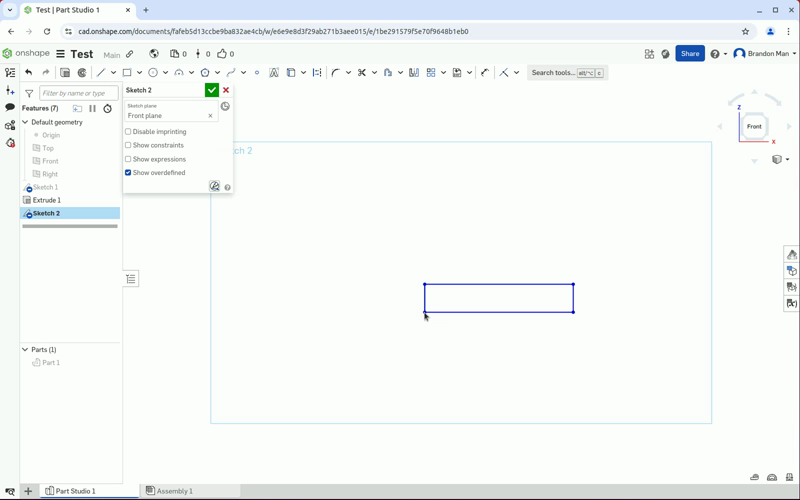
mouse_move(506, 305)
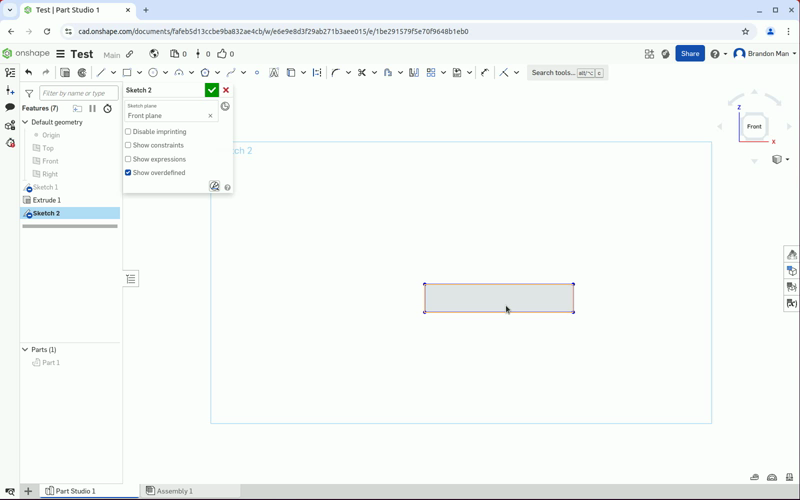
click(506, 305)
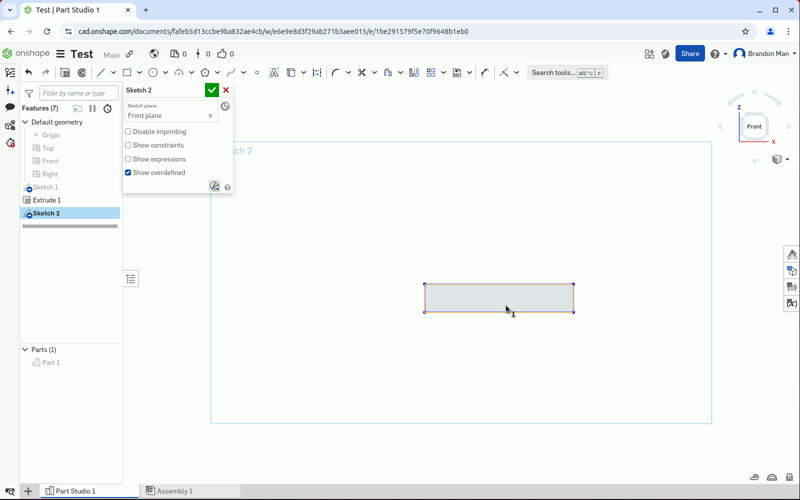
mouse_move(73, 352)
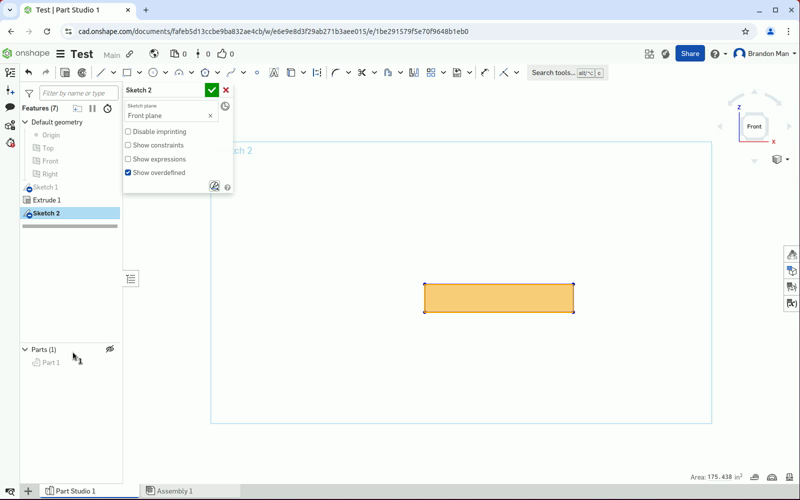
key(shift+y)
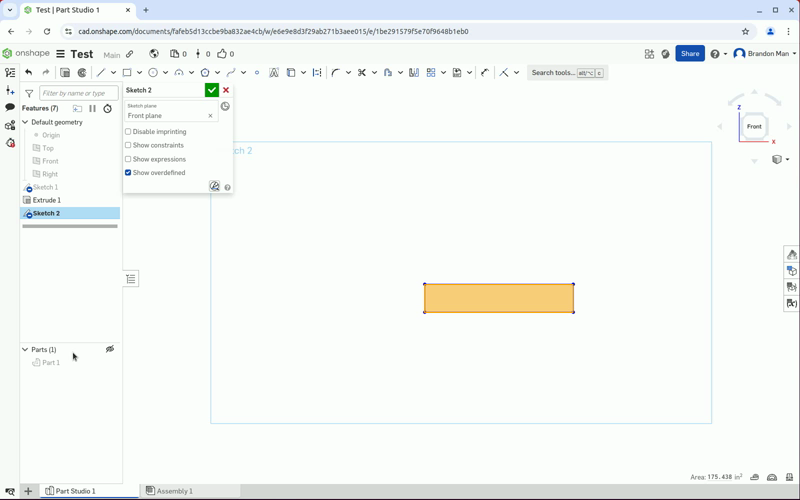
key(shift+e)
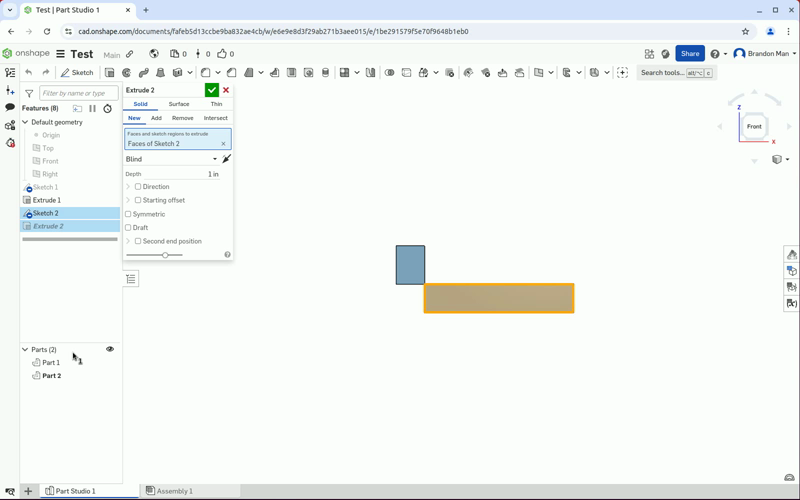
mouse_move(143, 106)
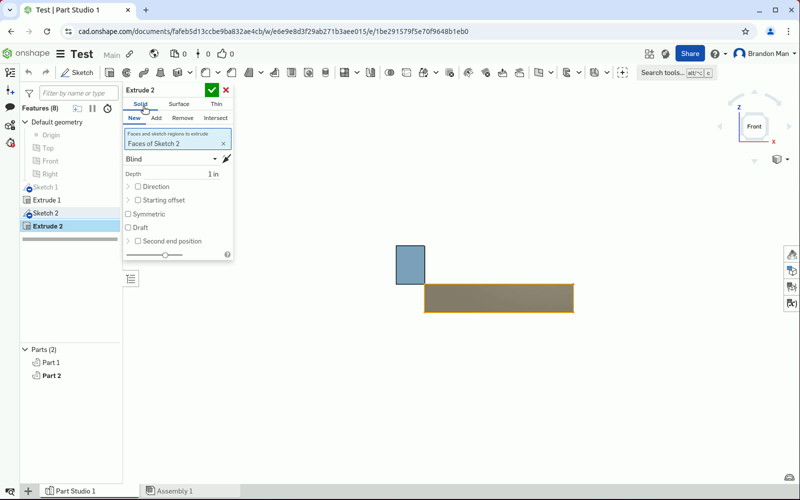
click(143, 106)
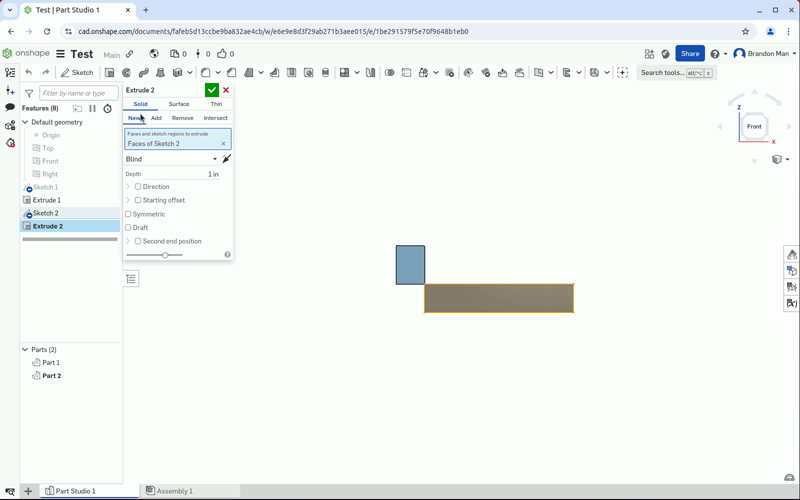
mouse_move(137, 120)
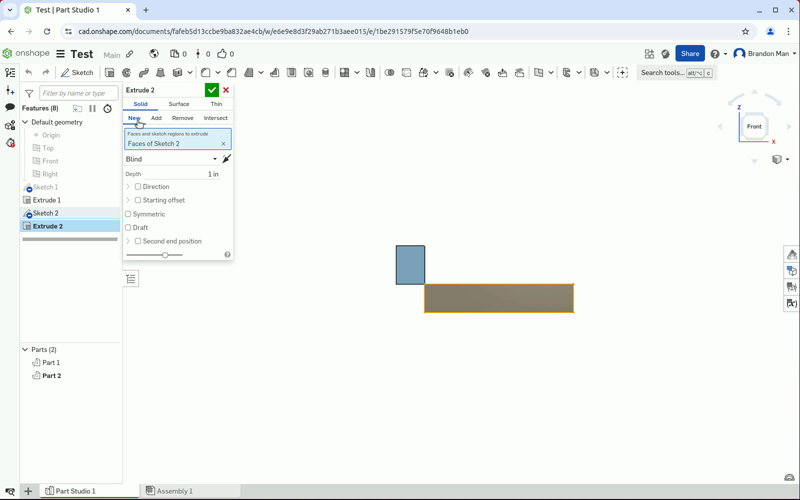
click(137, 120)
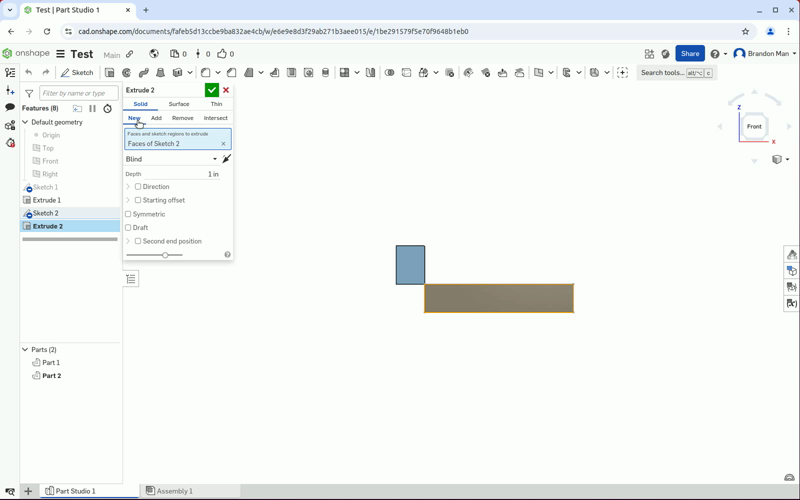
key(tab, 4)
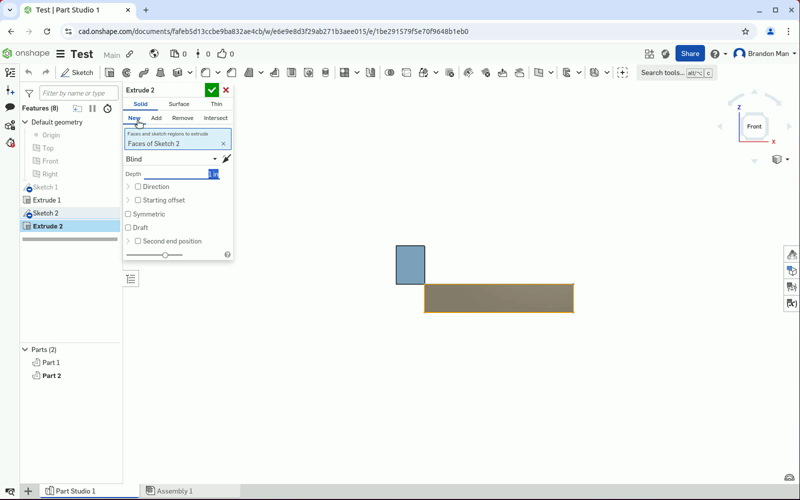
text(19.979)
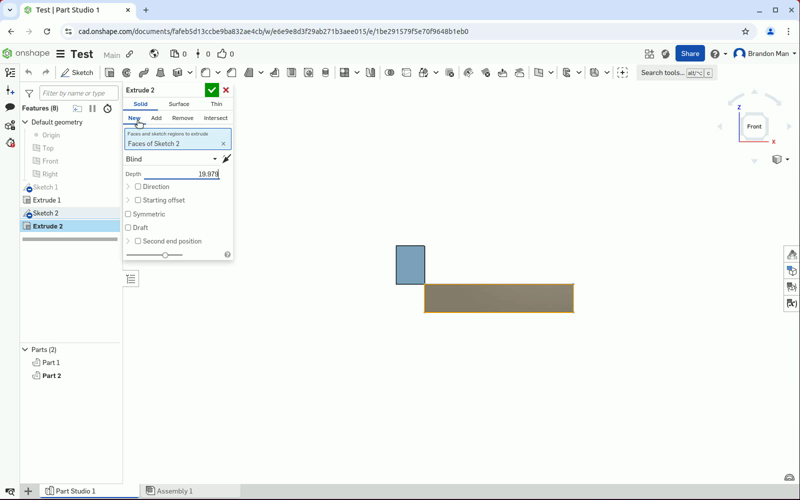
key(enter)
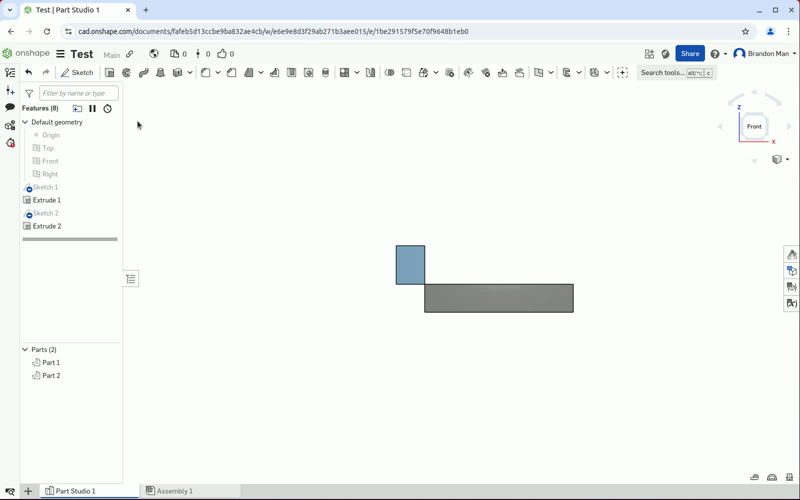
key(shift+h)
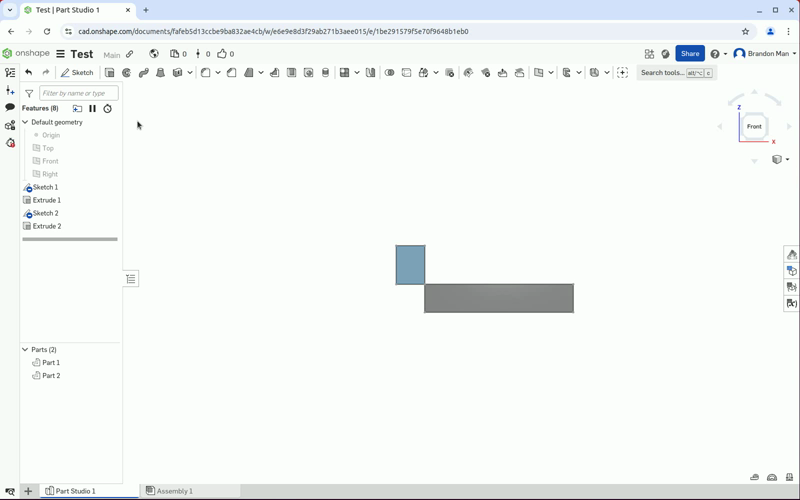
key(shift+h)
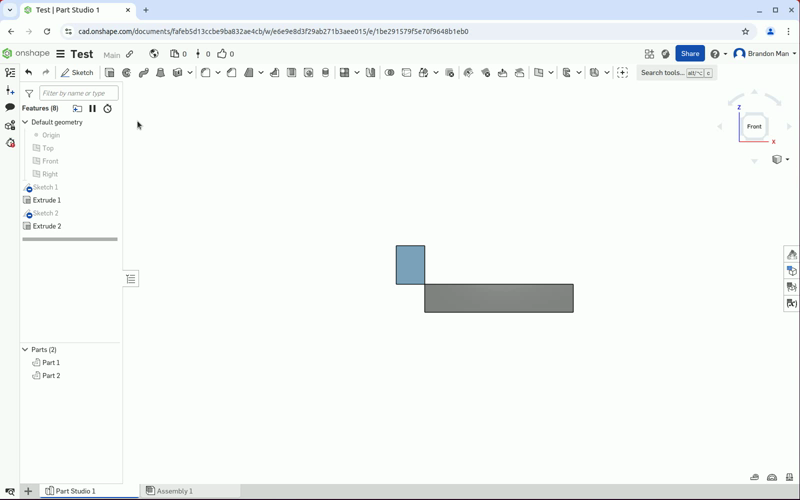
mouse_move(73, 189)
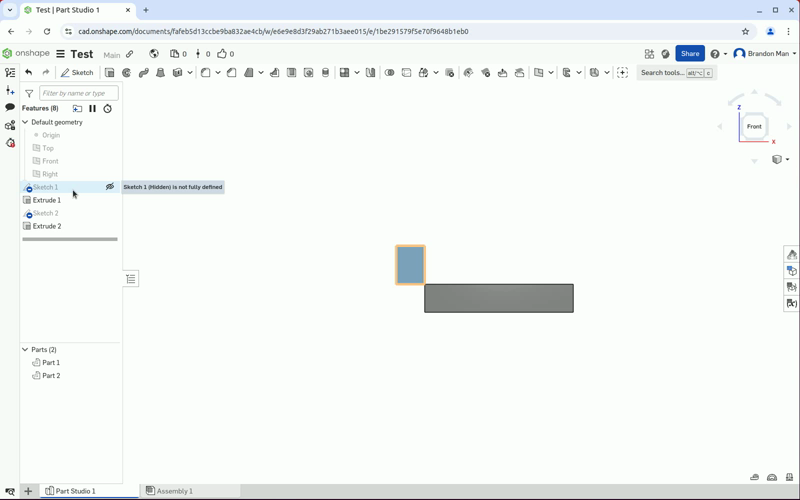
click(73, 189)
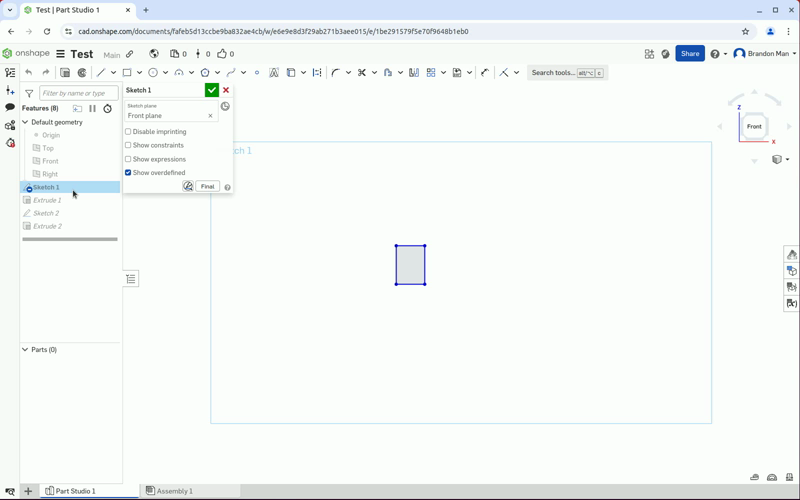
mouse_move(229, 92)
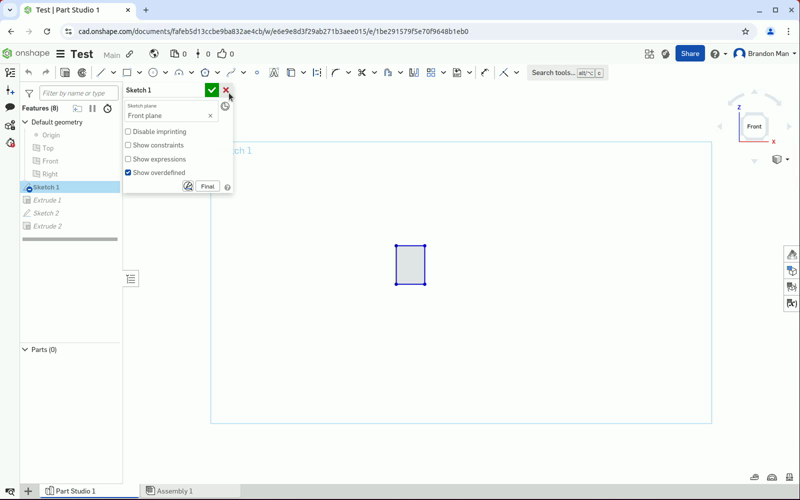
click(229, 92)
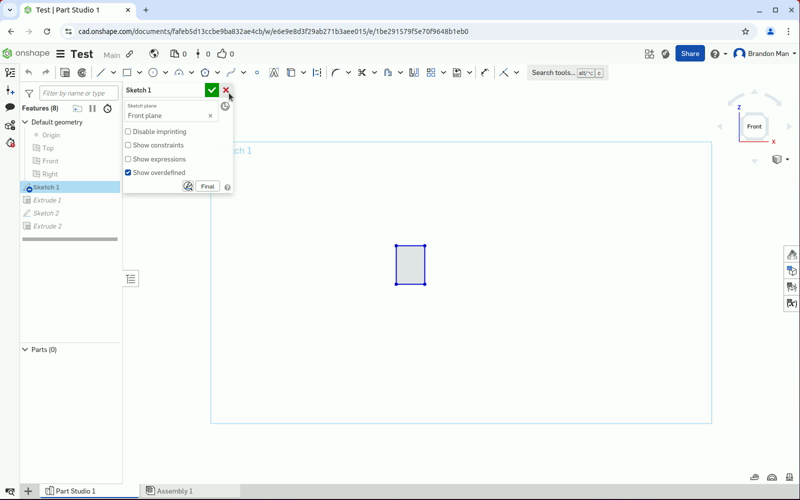
key(shift+s)
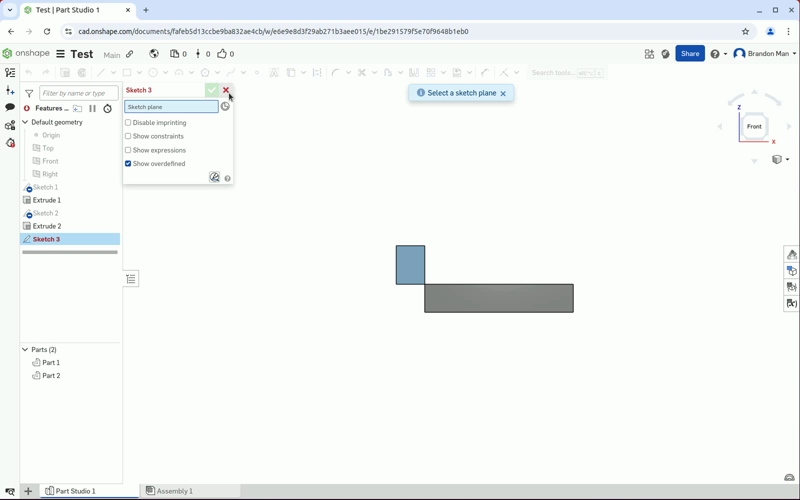
mouse_move(73, 163)
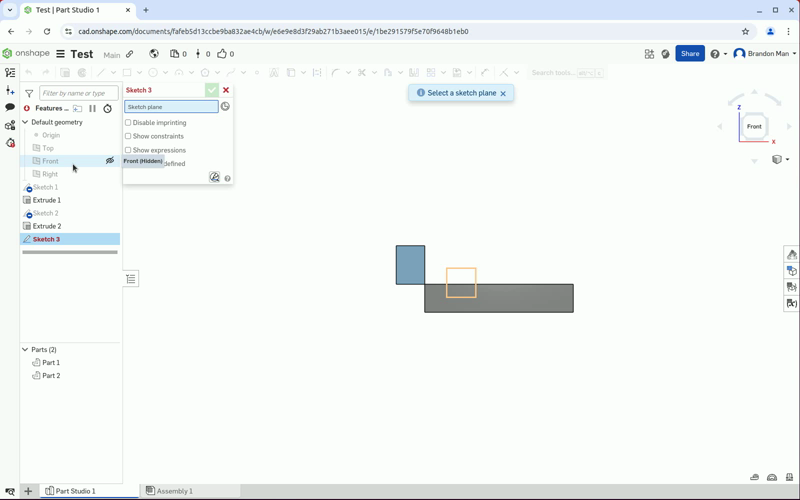
click(73, 163)
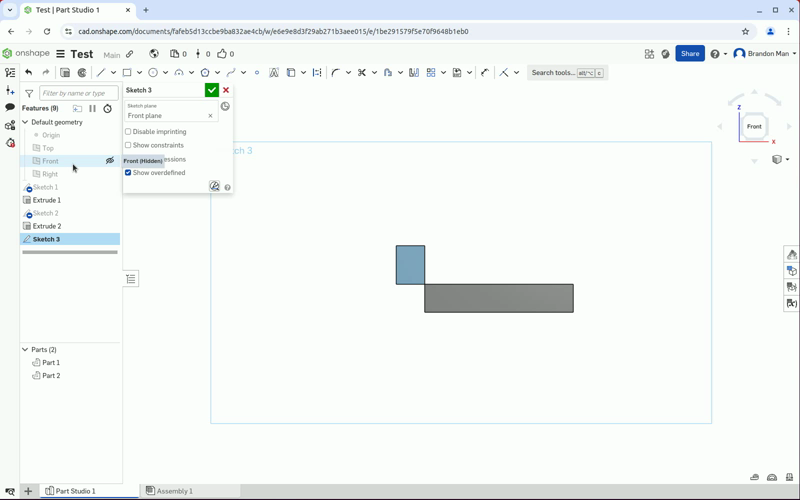
mouse_move(73, 352)
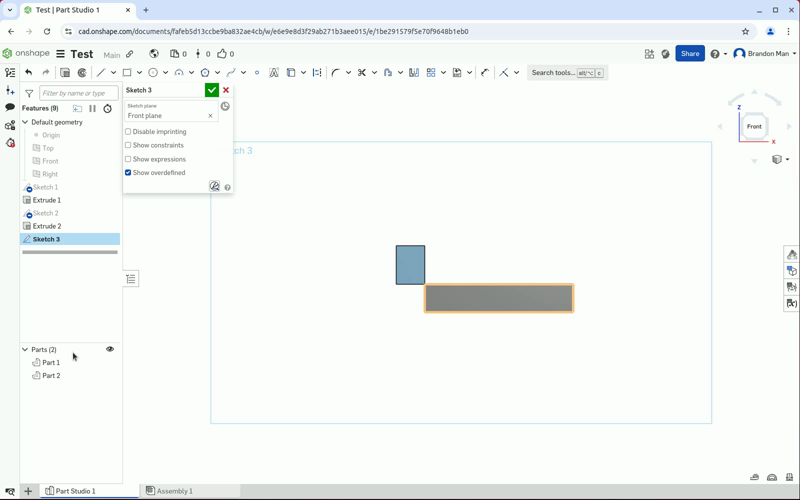
key(y)
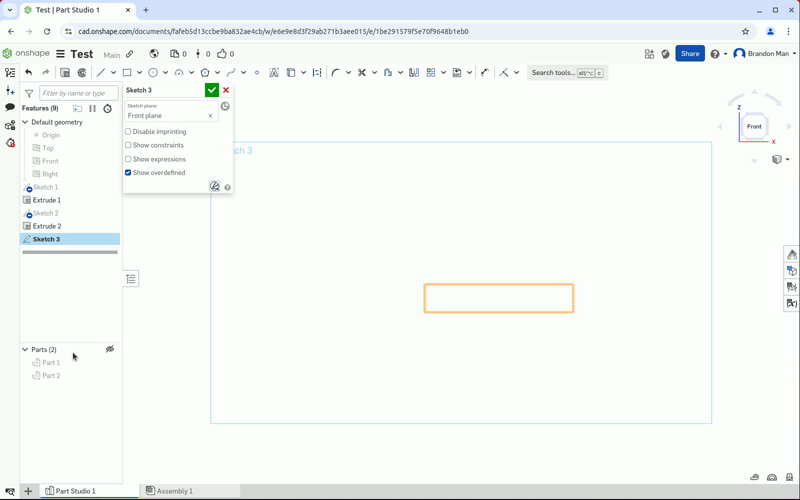
key(l)
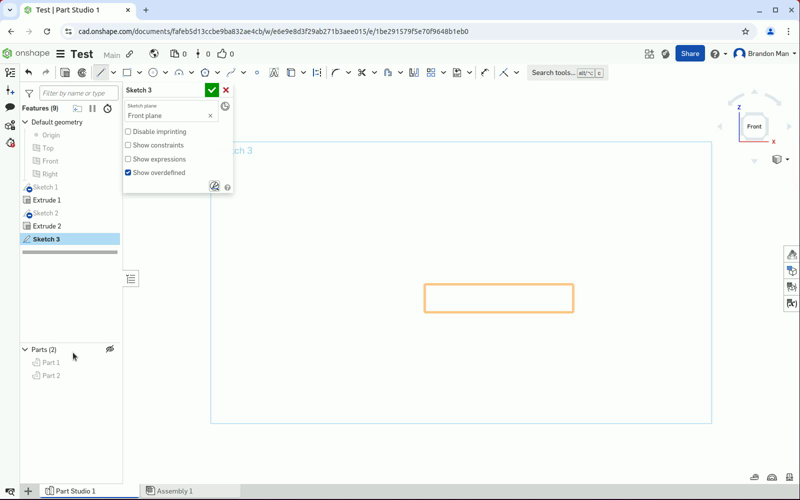
key_down(shift)
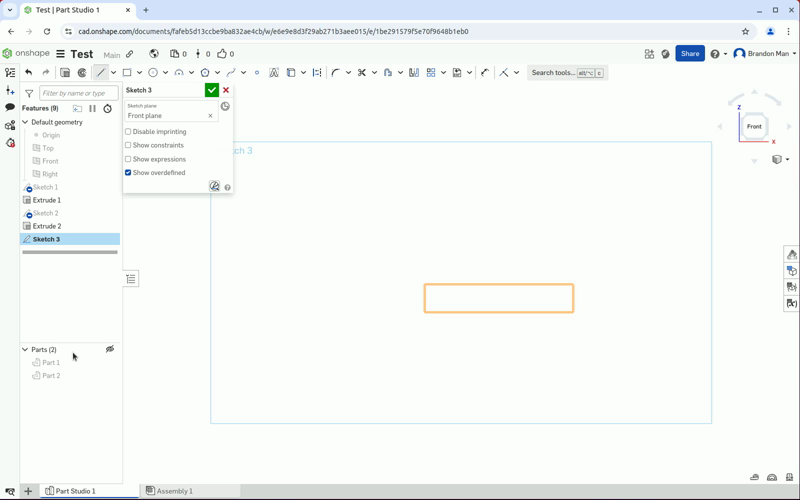
mouse_move(396, 312)
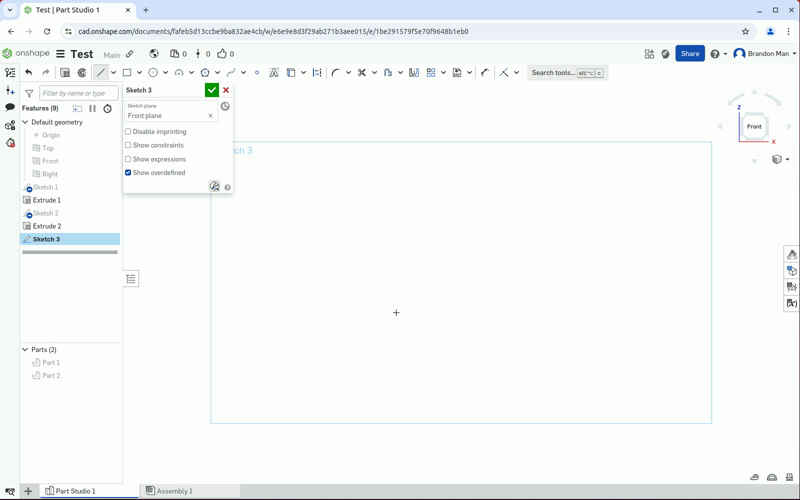
click(396, 312)
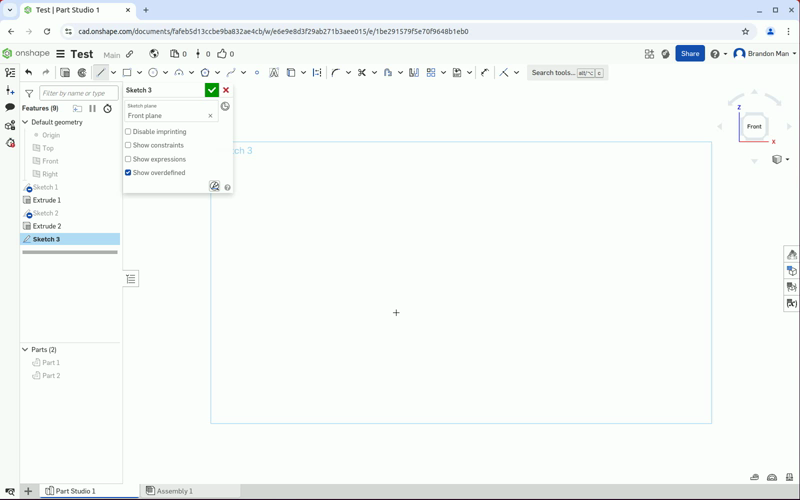
key_up(shift)
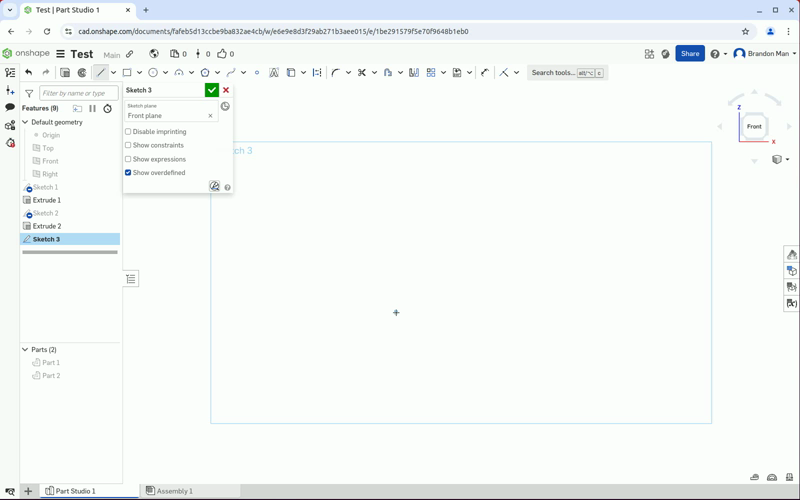
key_down(shift)
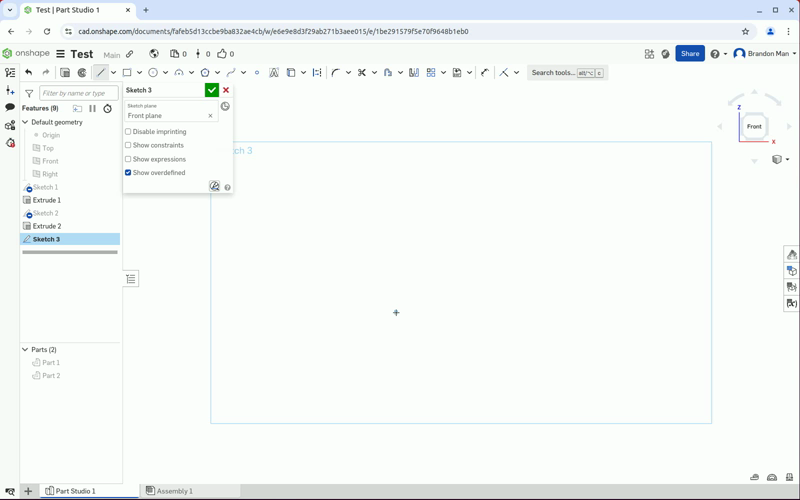
mouse_move(426, 312)
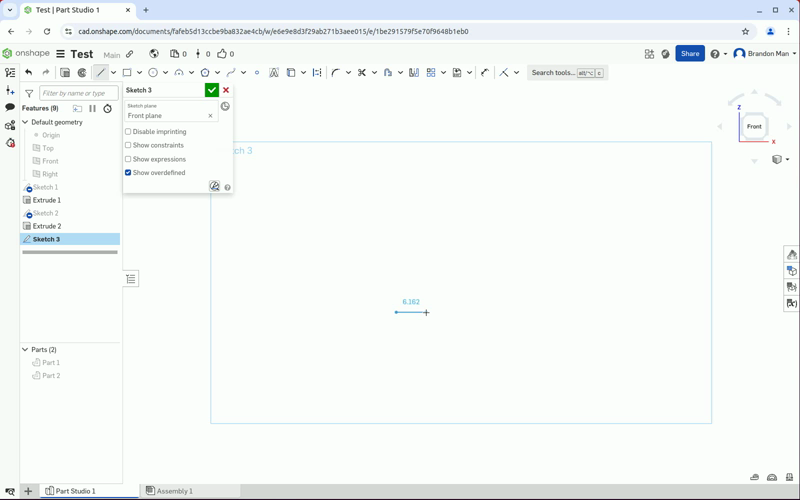
mouse_move(425, 312)
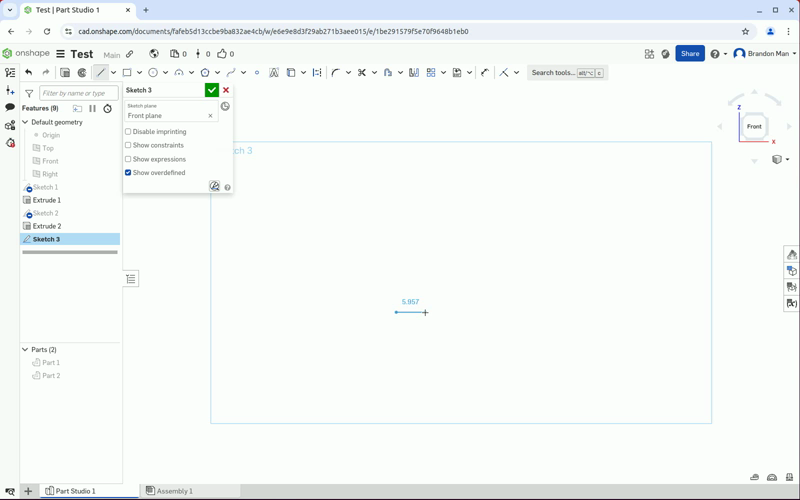
click(425, 312)
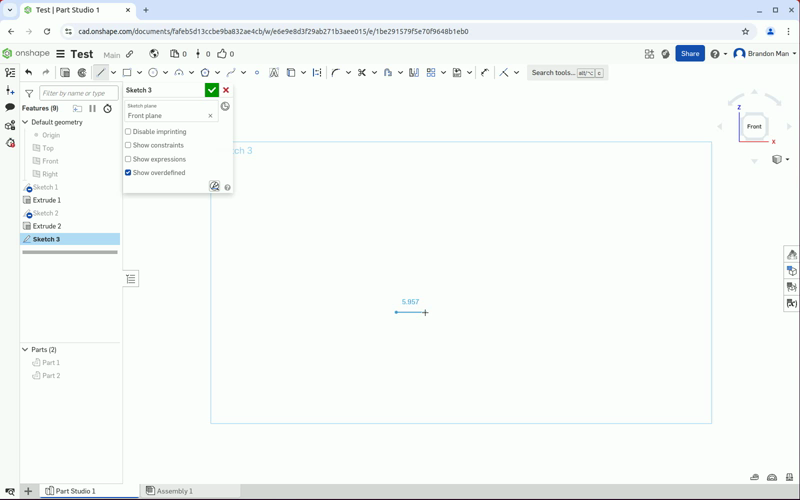
key_up(shift)
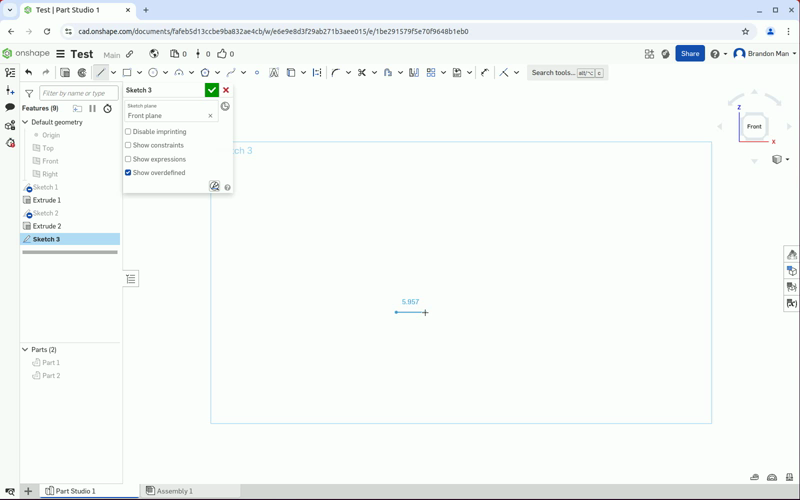
key_down(shift)
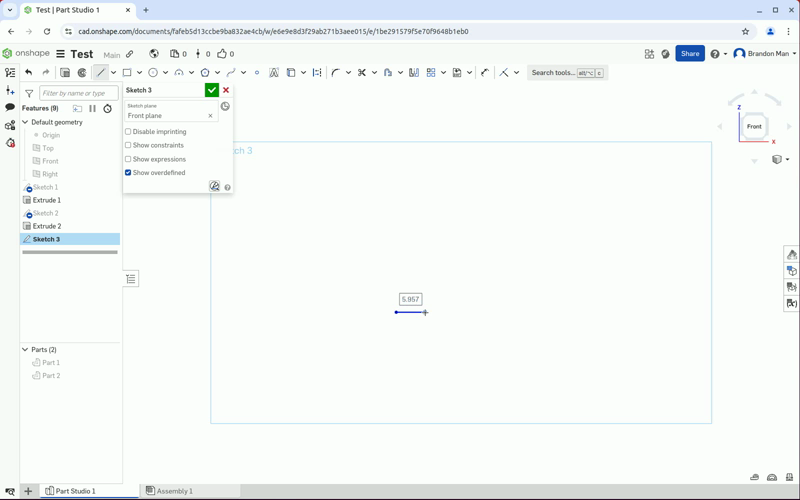
mouse_move(455, 312)
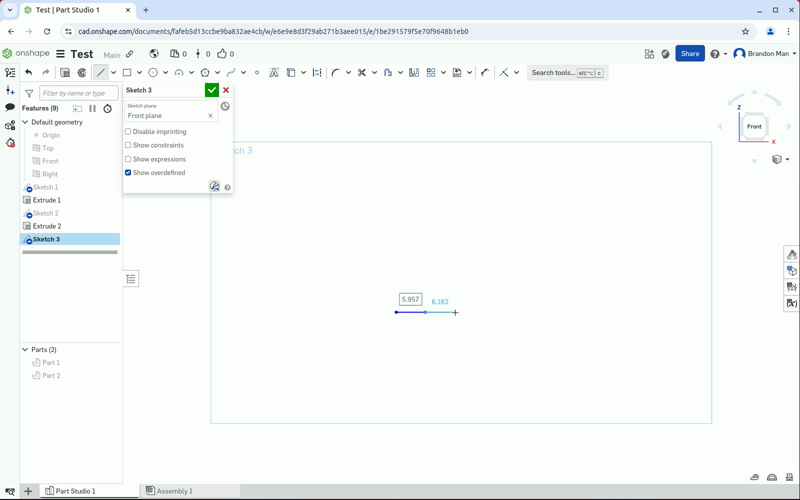
mouse_move(425, 283)
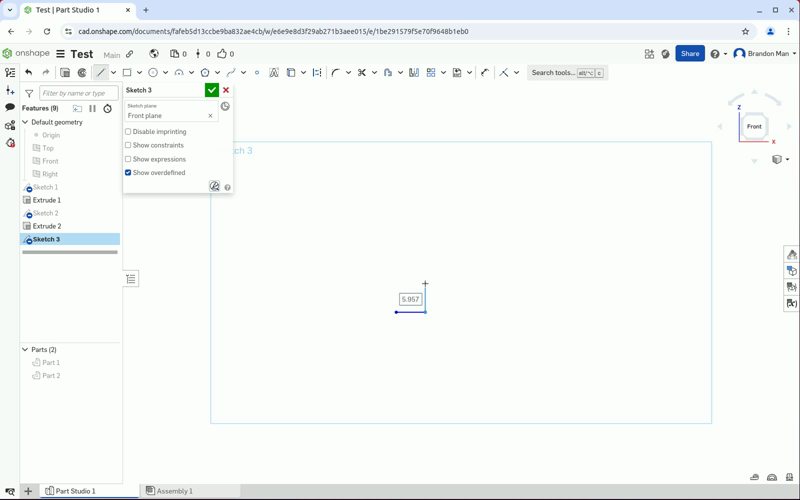
click(425, 283)
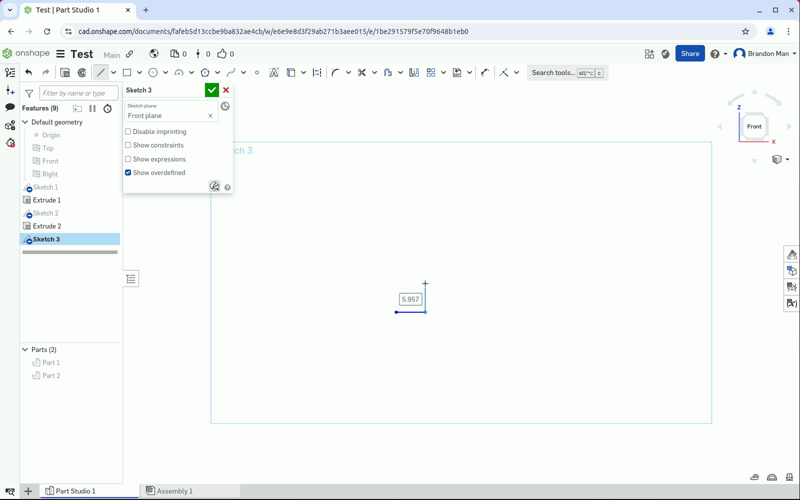
key_up(shift)
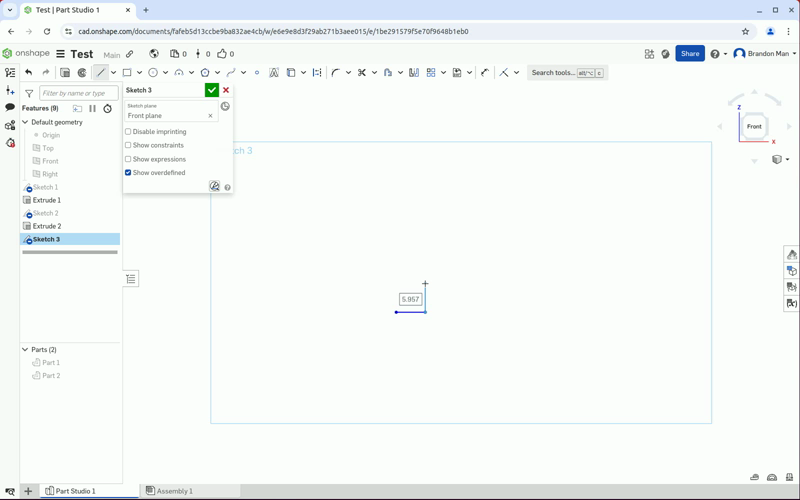
key_down(shift)
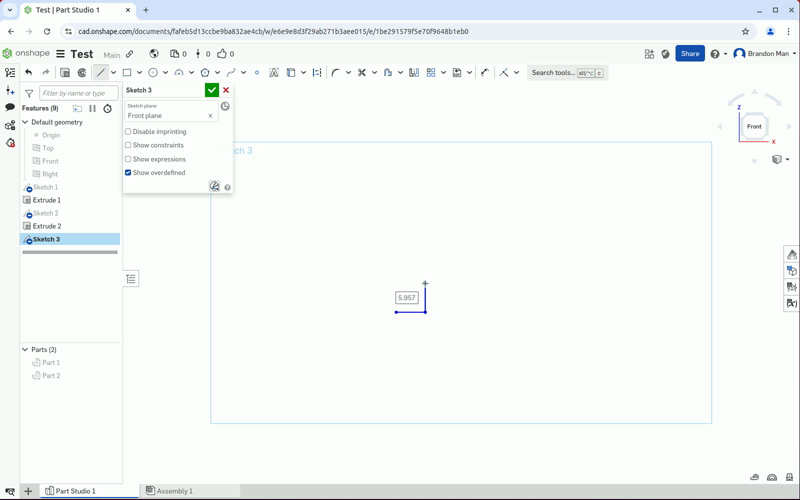
mouse_move(455, 283)
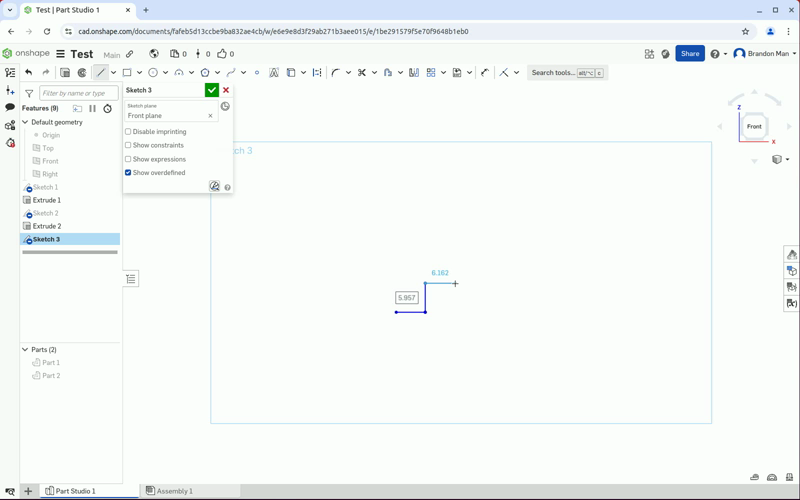
mouse_move(396, 283)
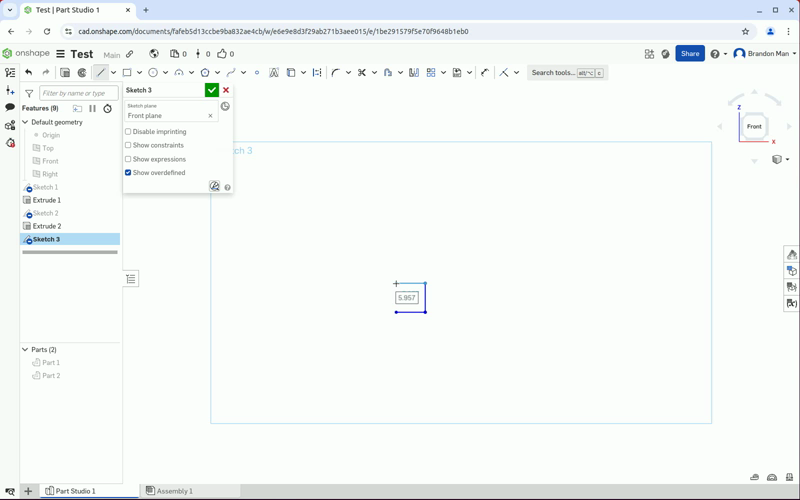
click(396, 283)
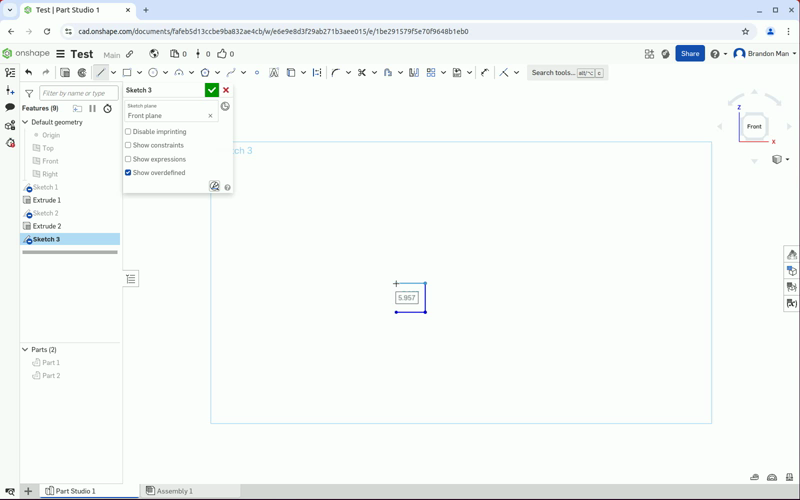
key_up(shift)
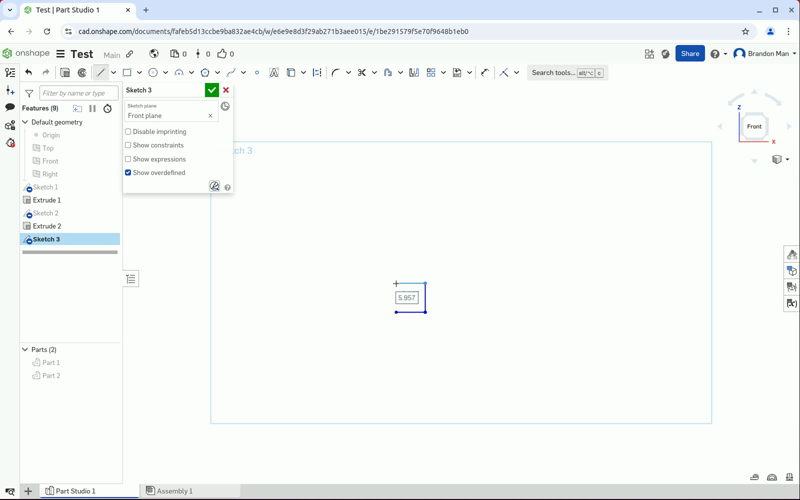
mouse_move(426, 283)
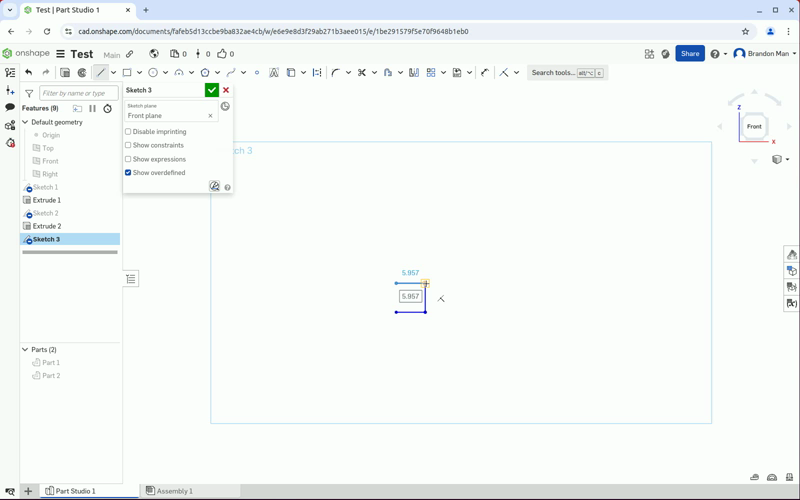
key_down(shift)
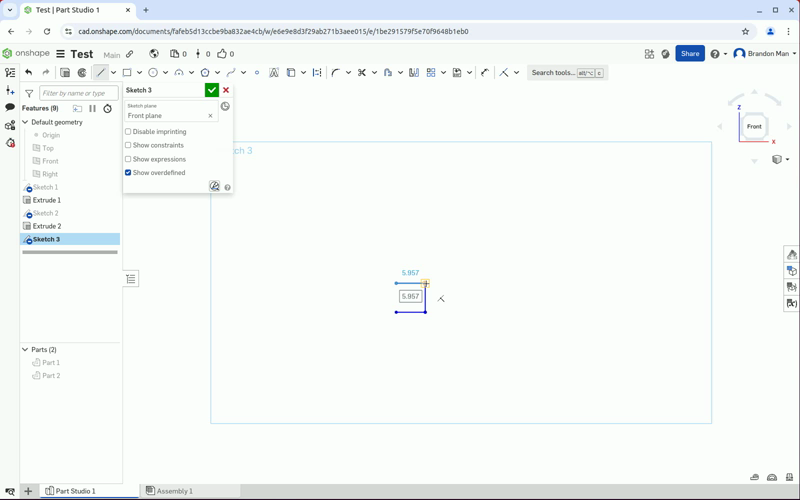
mouse_move(396, 312)
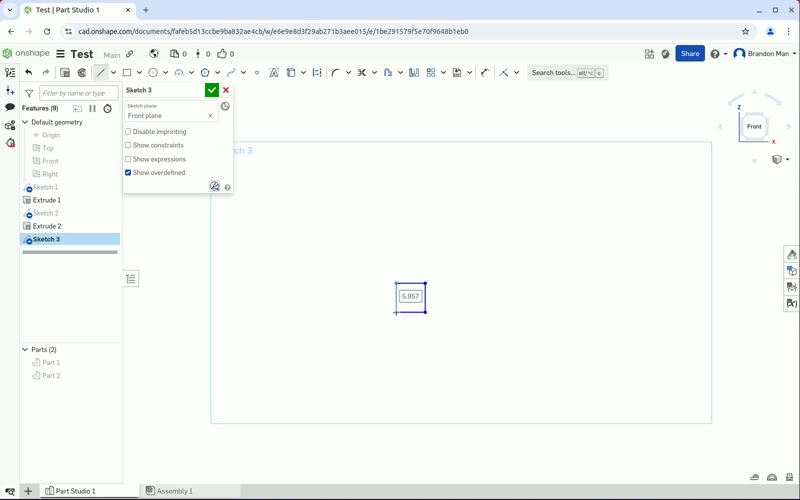
key_up(shift)
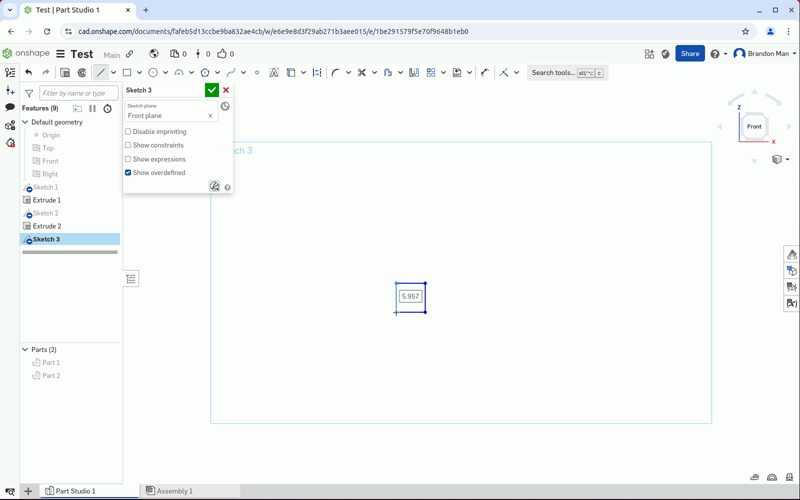
click(396, 312)
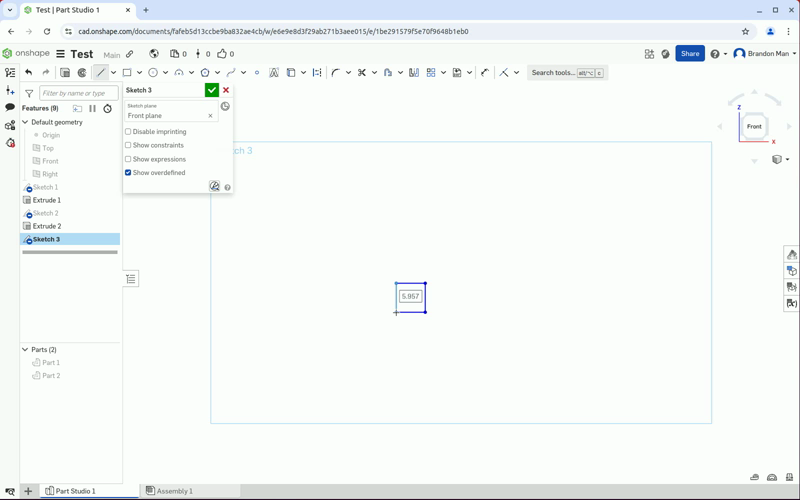
key(esc)
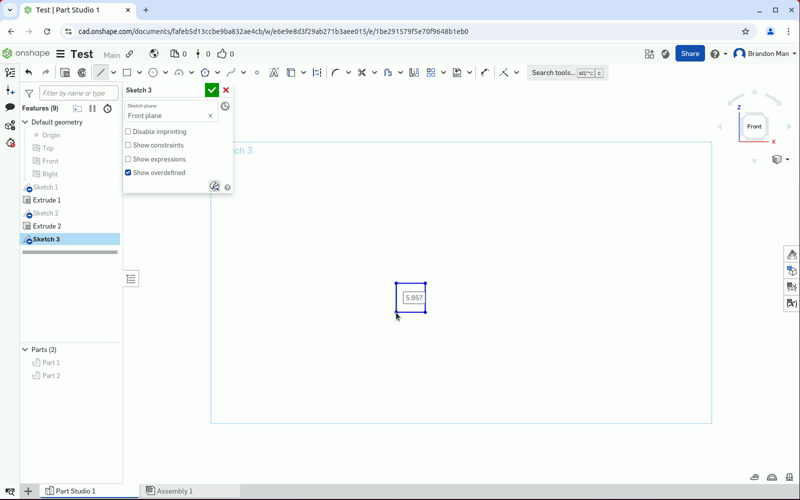
mouse_move(405, 306)
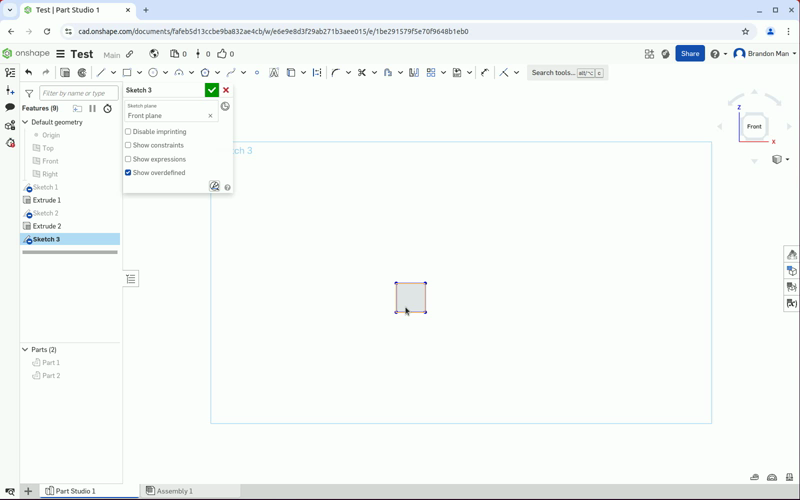
scroll(6)
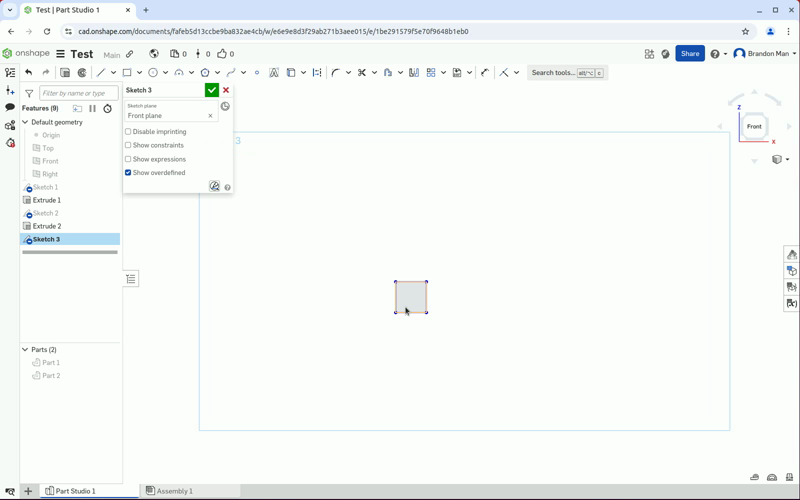
scroll(6)
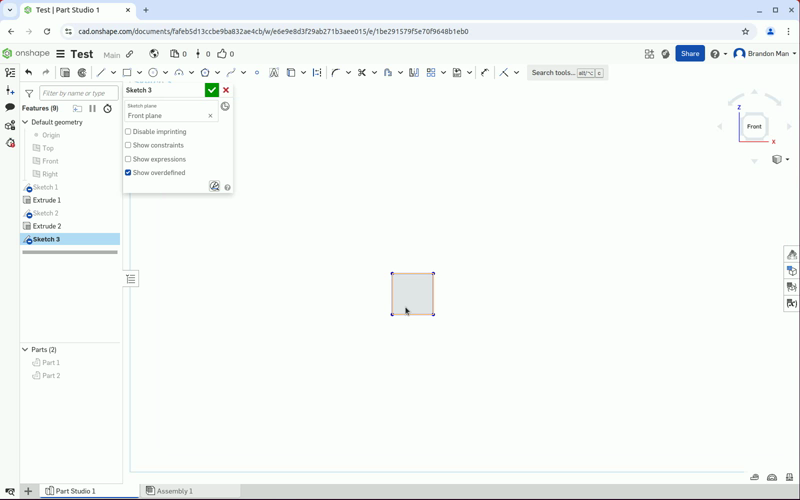
scroll(6)
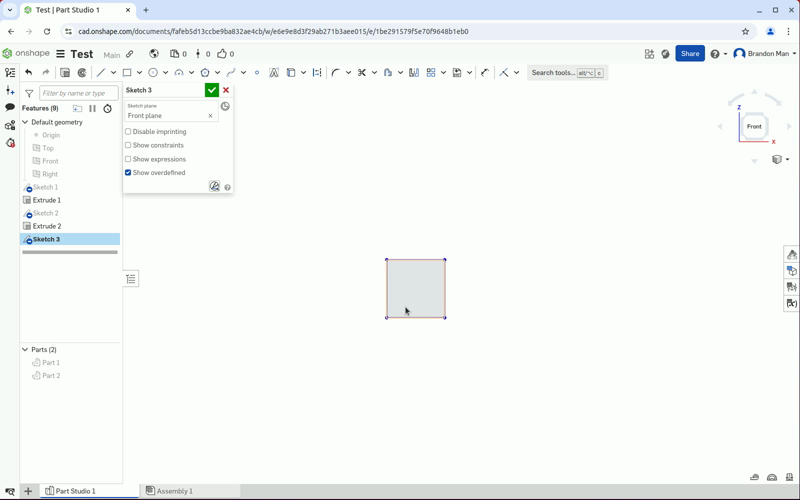
scroll(6)
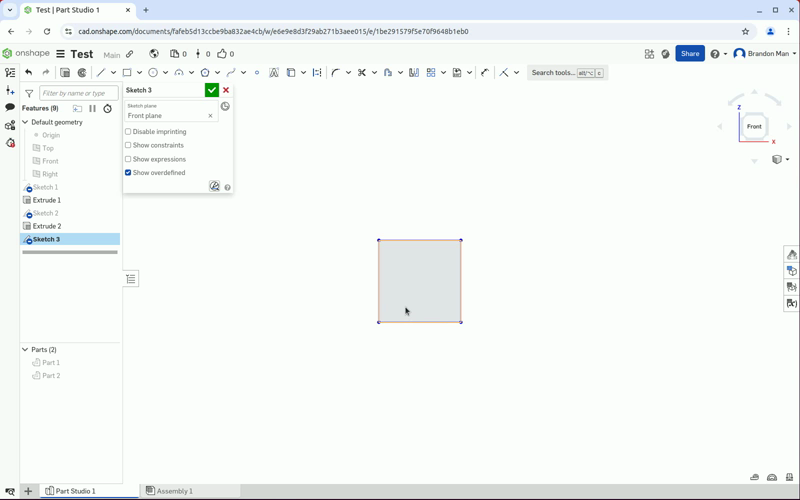
scroll(6)
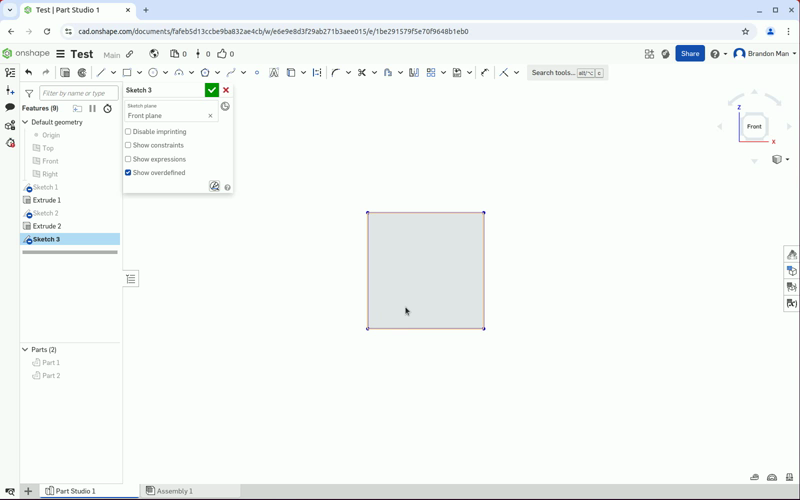
scroll(6)
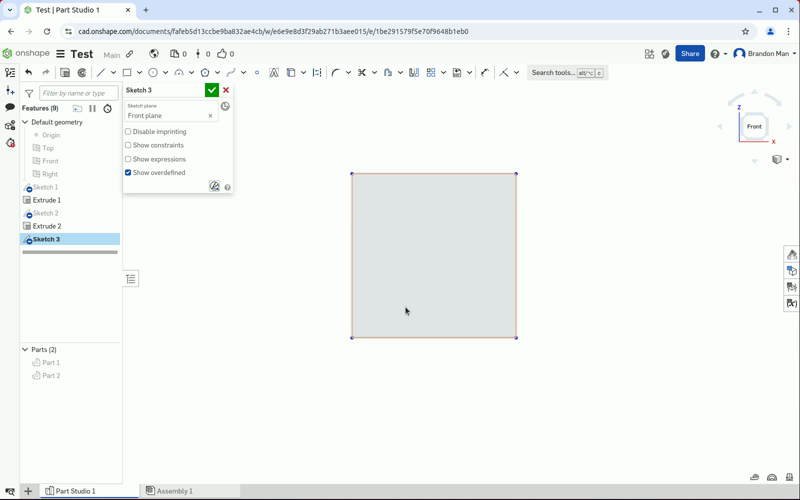
scroll(6)
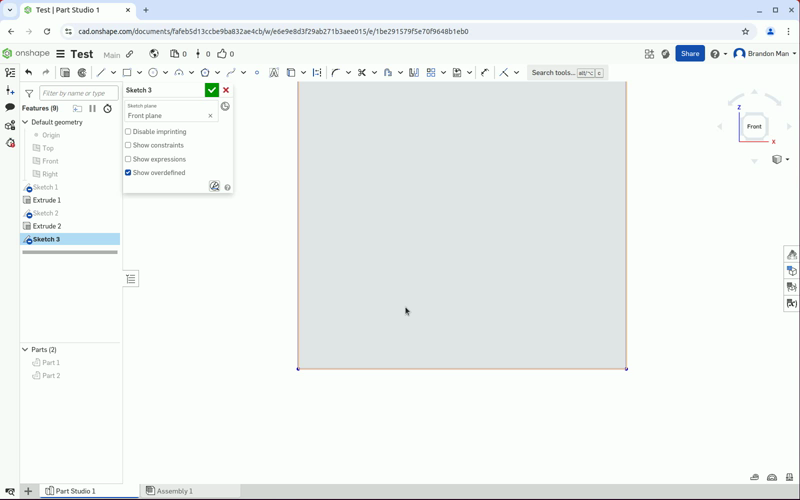
click(405, 306)
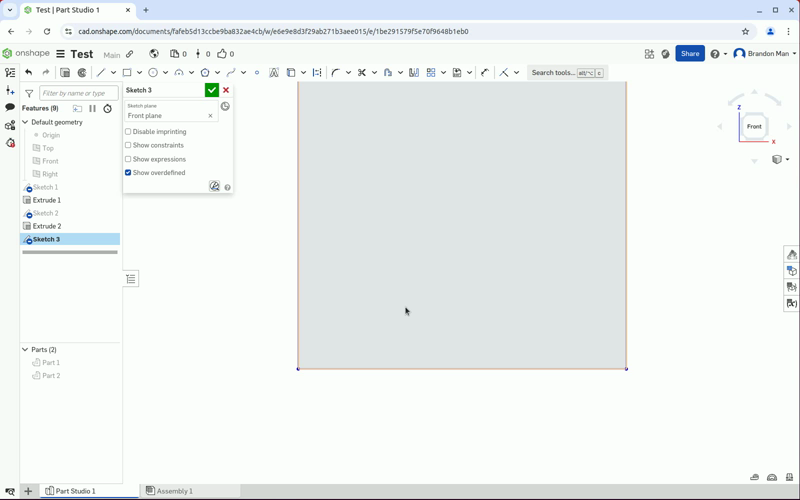
scroll(-6)
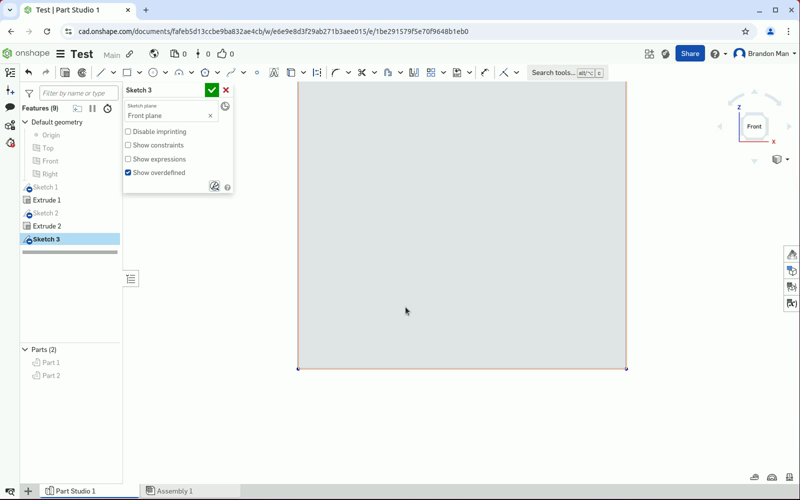
scroll(-6)
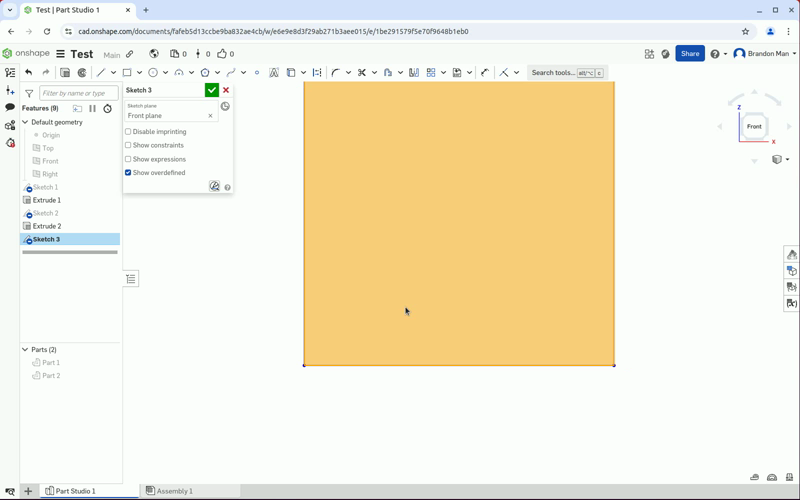
scroll(-6)
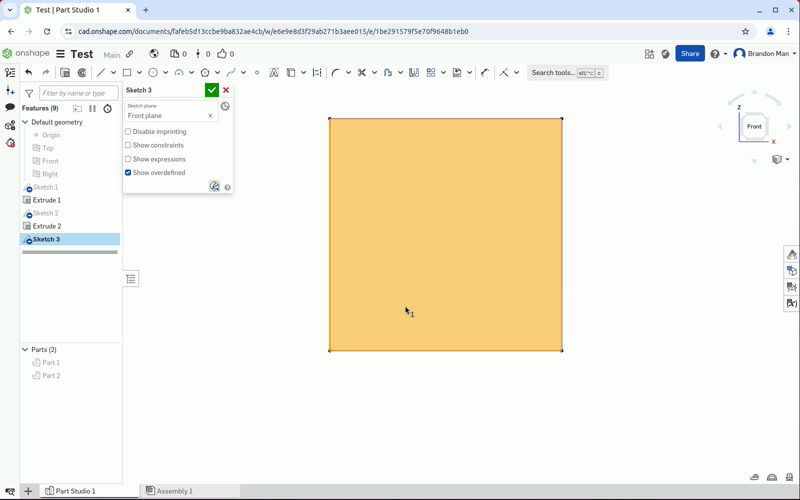
scroll(-6)
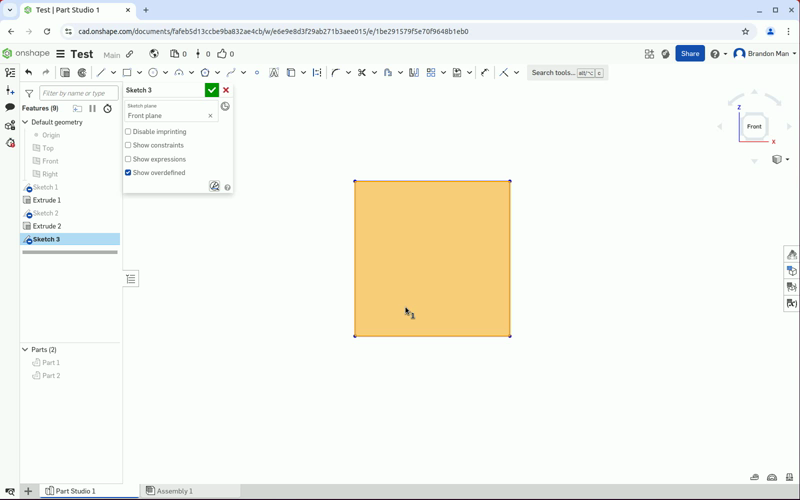
scroll(-6)
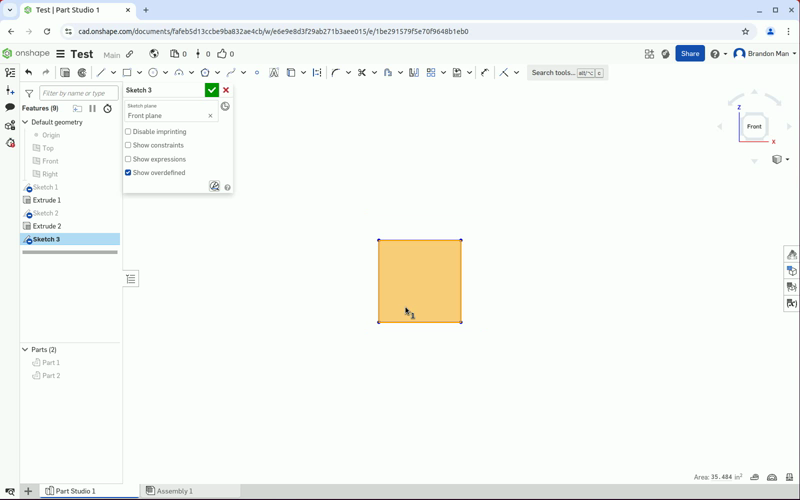
scroll(-6)
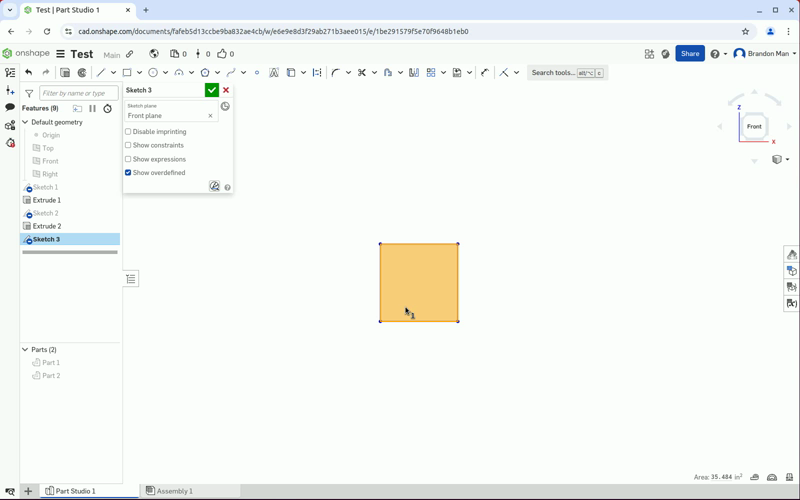
scroll(-6)
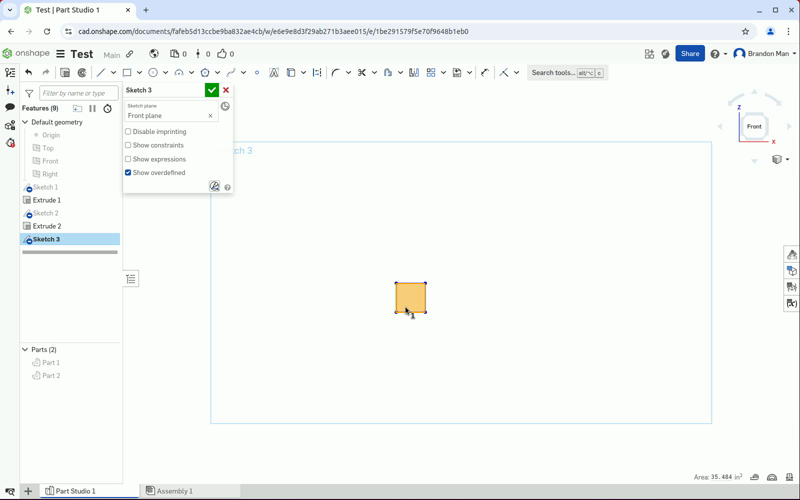
mouse_move(73, 352)
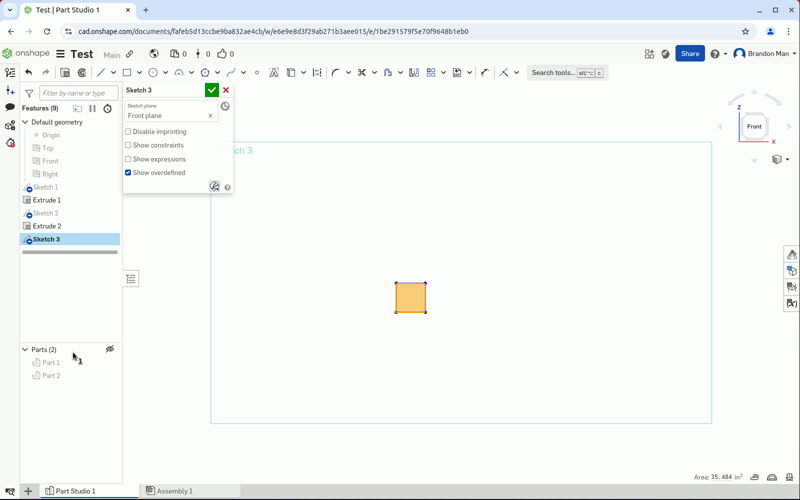
key(shift+y)
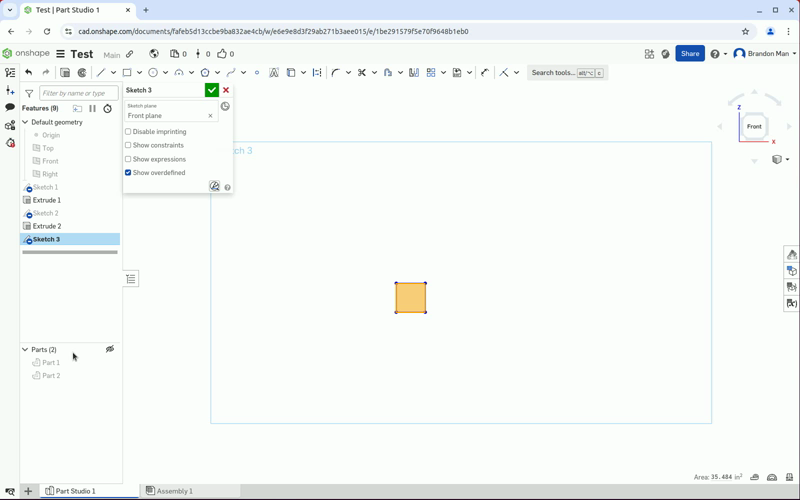
key(shift+e)
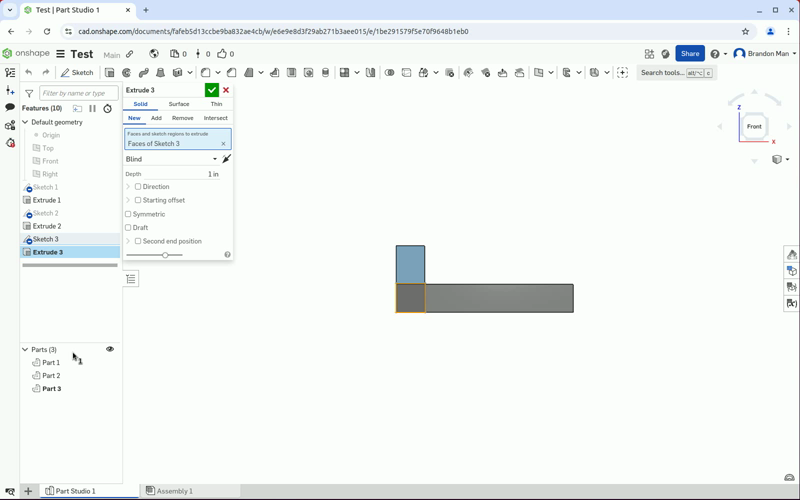
mouse_move(143, 106)
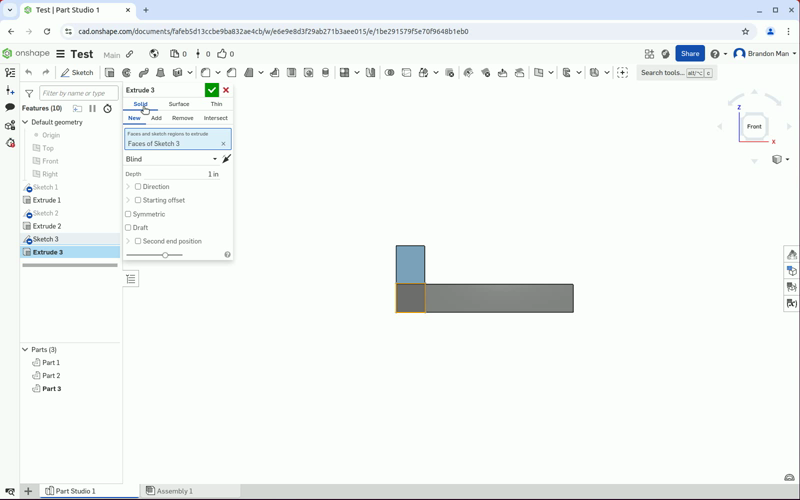
click(143, 106)
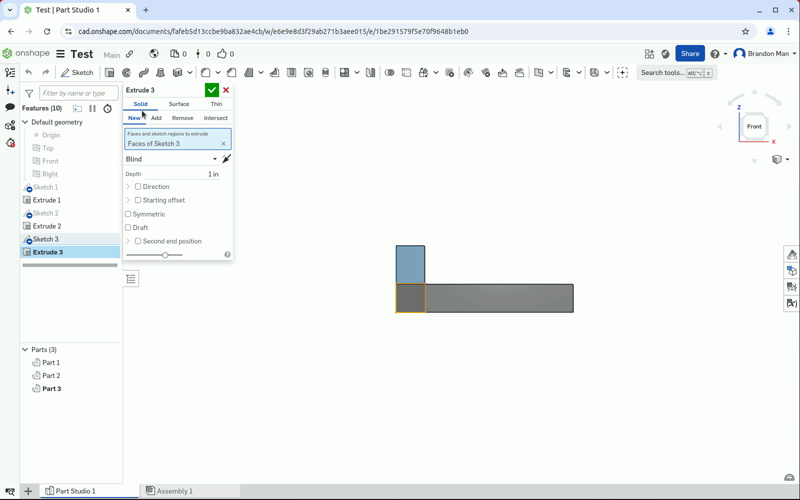
mouse_move(137, 120)
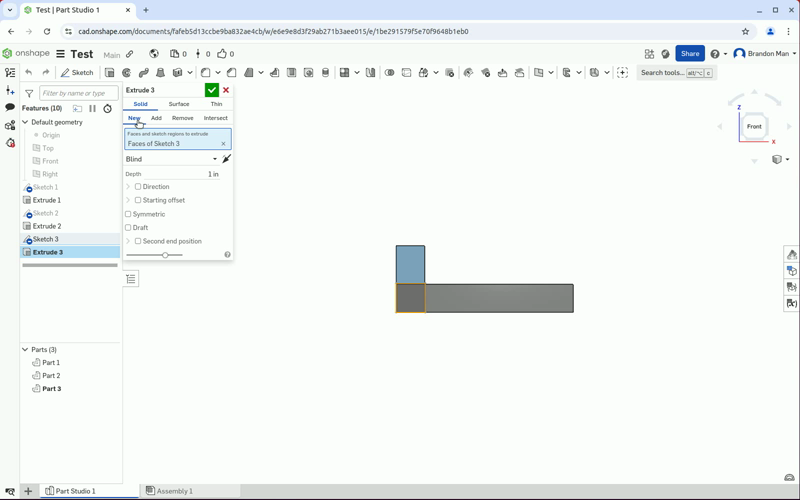
click(137, 120)
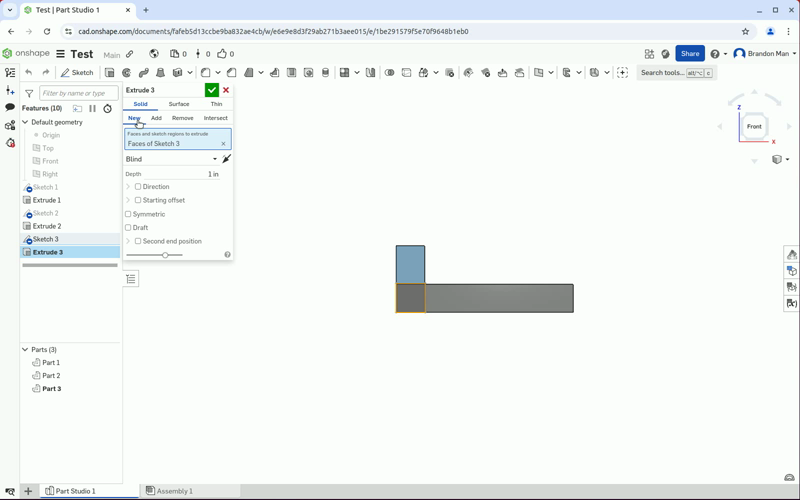
key(tab, 4)
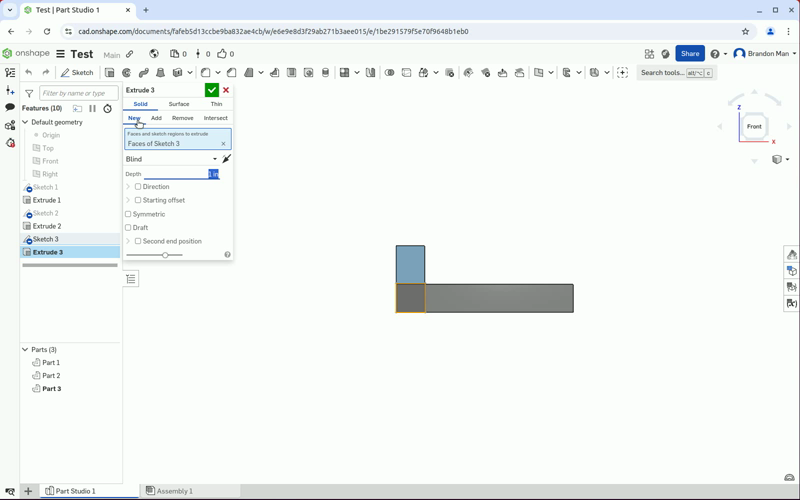
text(19.979)
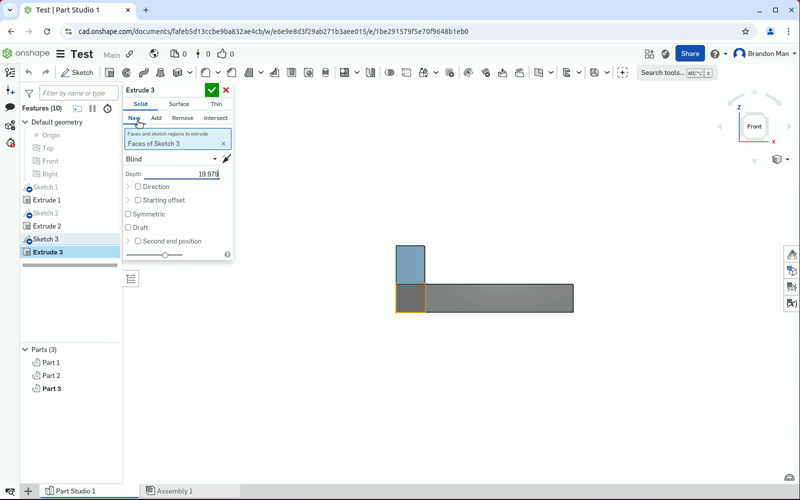
key(enter)
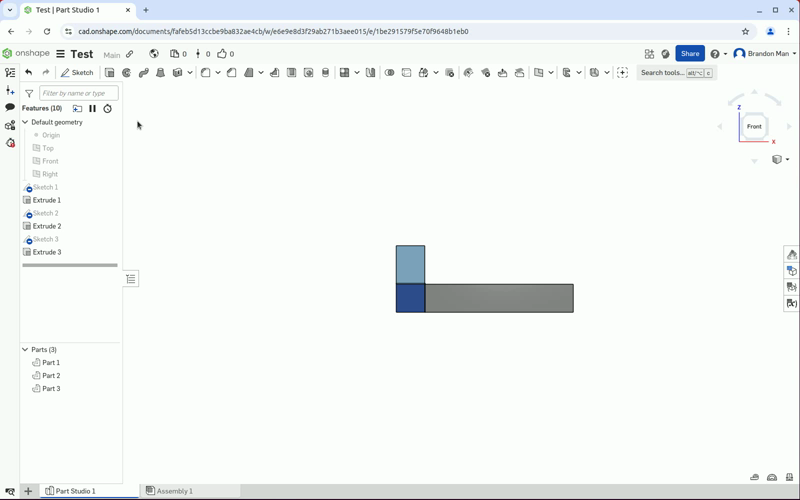
key(shift+h)
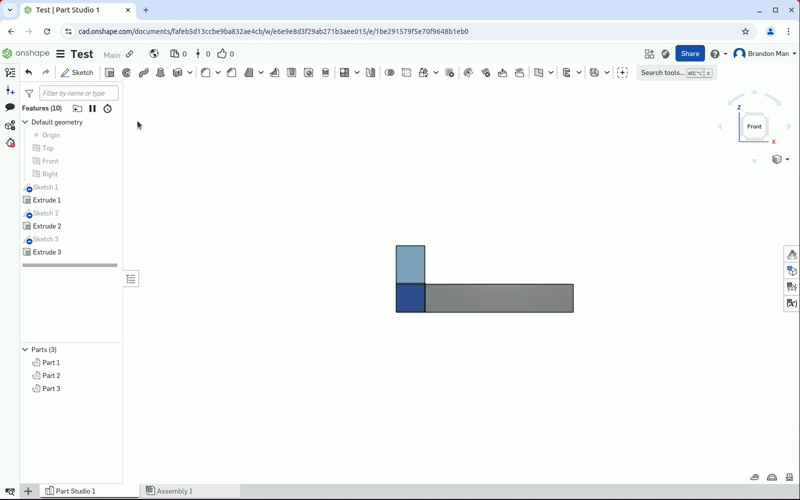
key(shift+h)
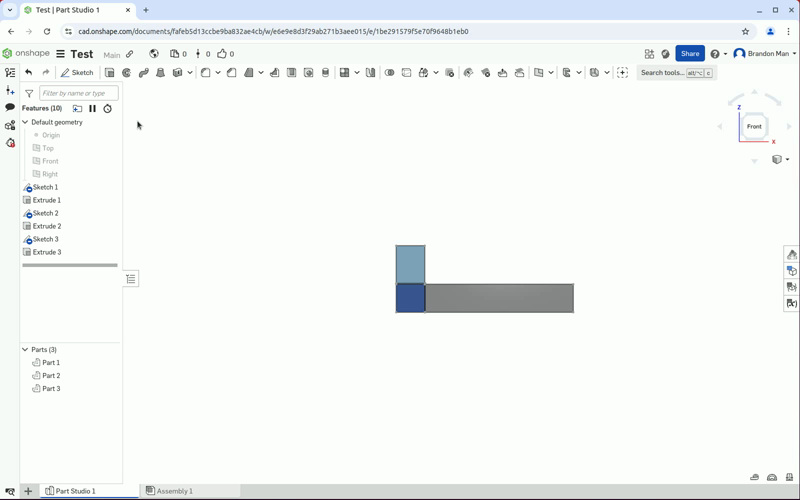
key(shift+7)
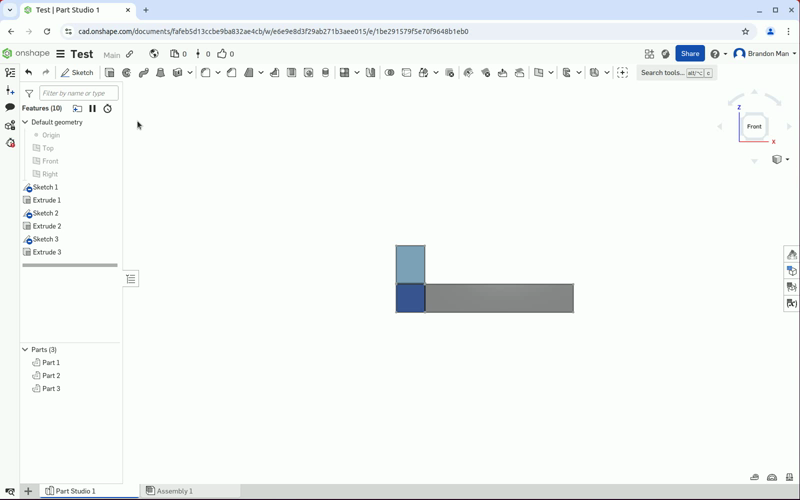
key(left, 2)
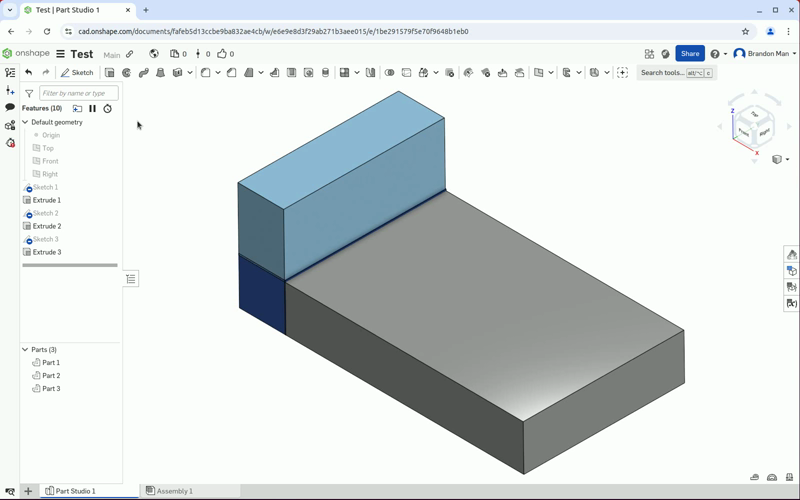
key(down, 2)
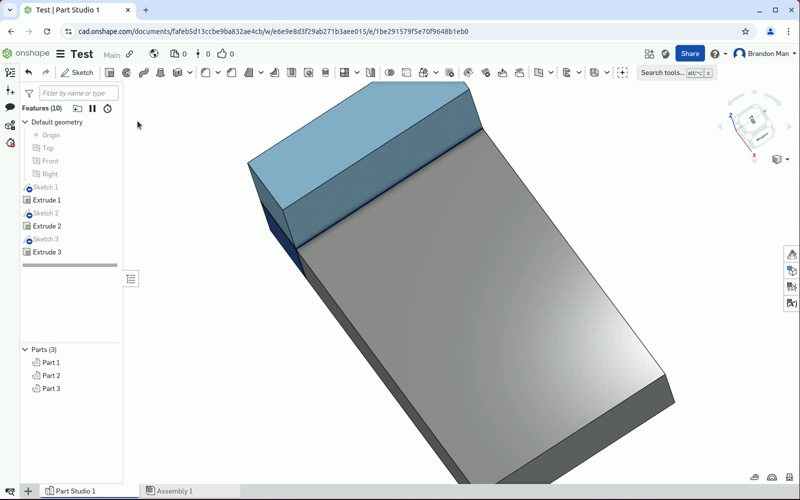
key(up, 2)
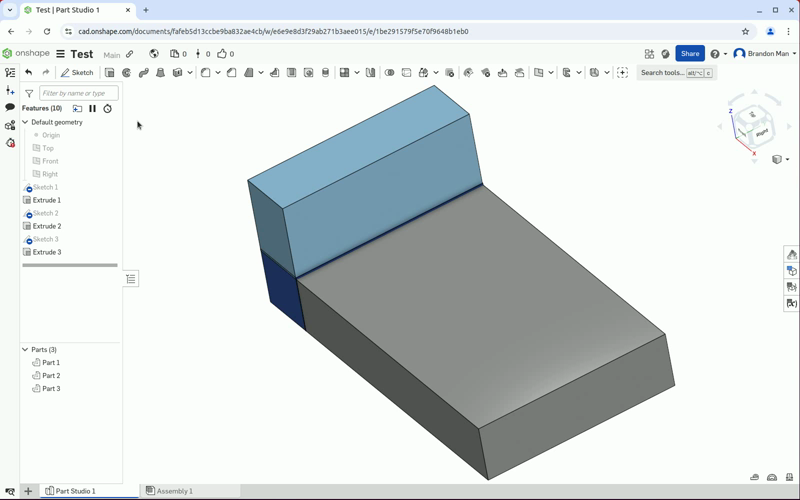
key(right, 2)
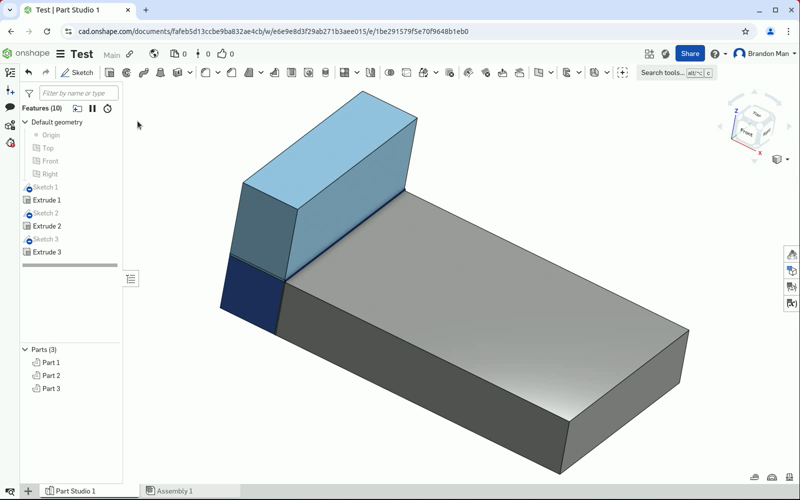
mouse_move(73, 189)
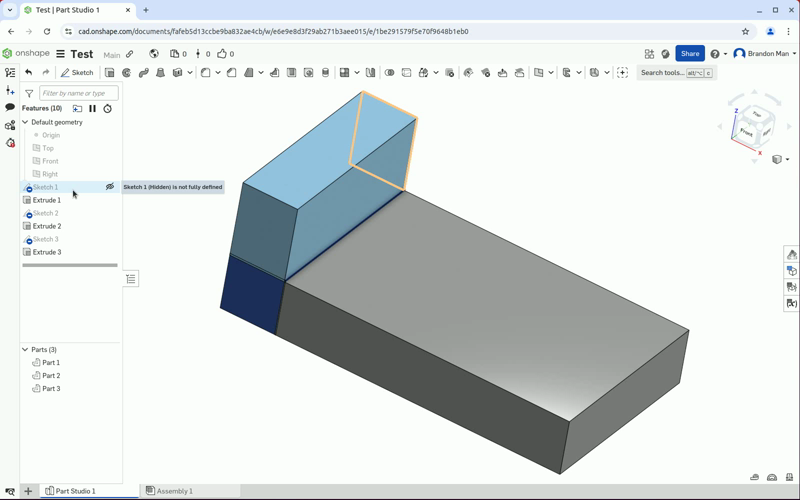
click(73, 189)